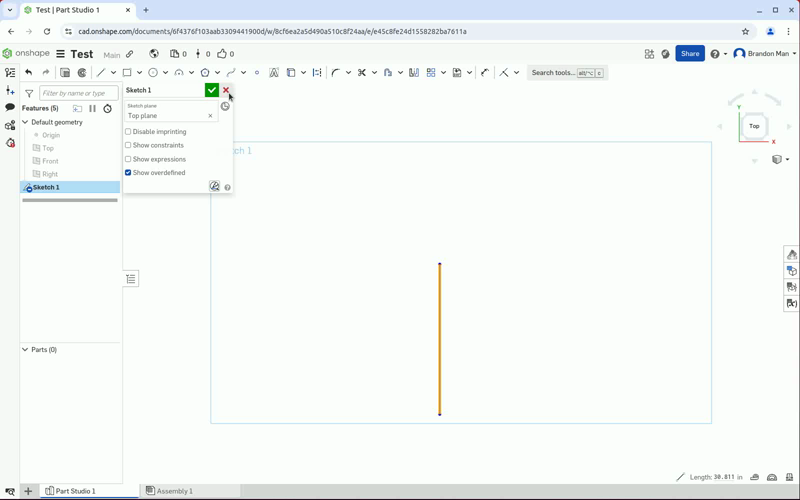
key(shift+h)
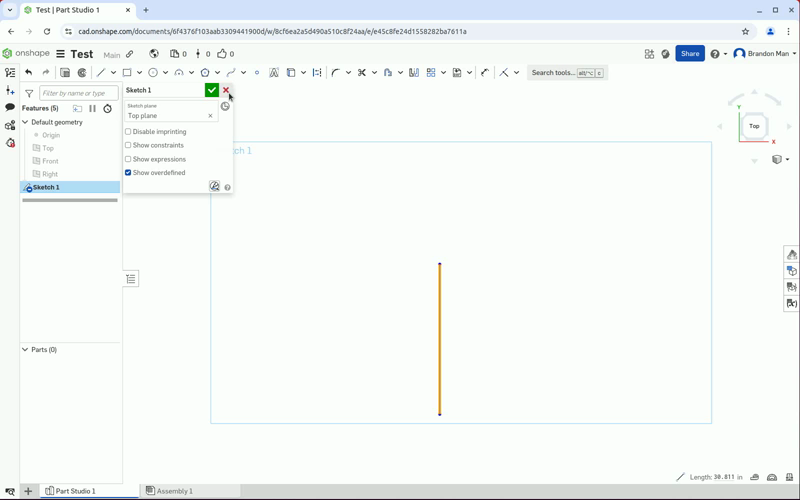
key(shift+s)
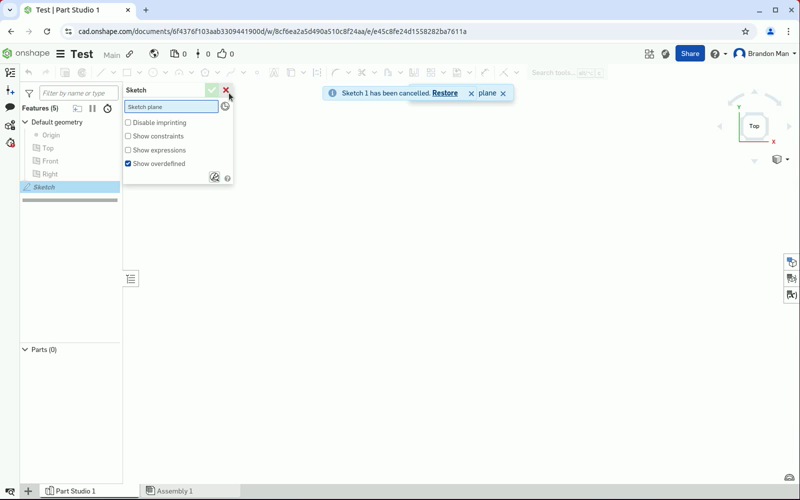
mouse_move(73, 150)
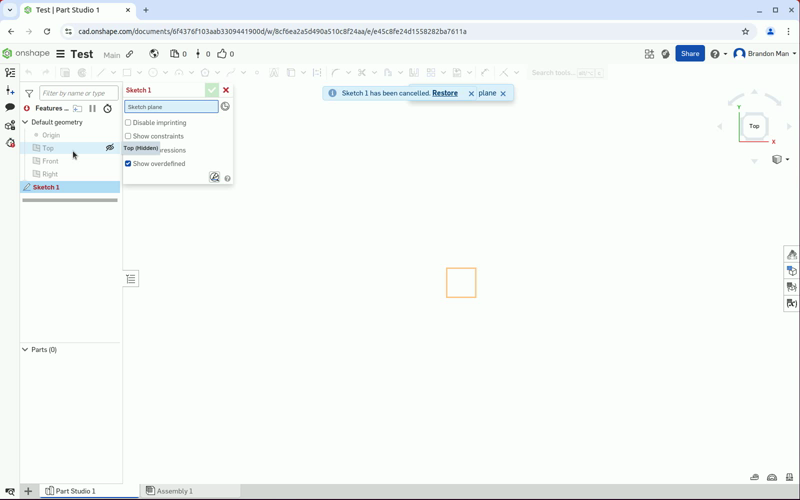
click(73, 150)
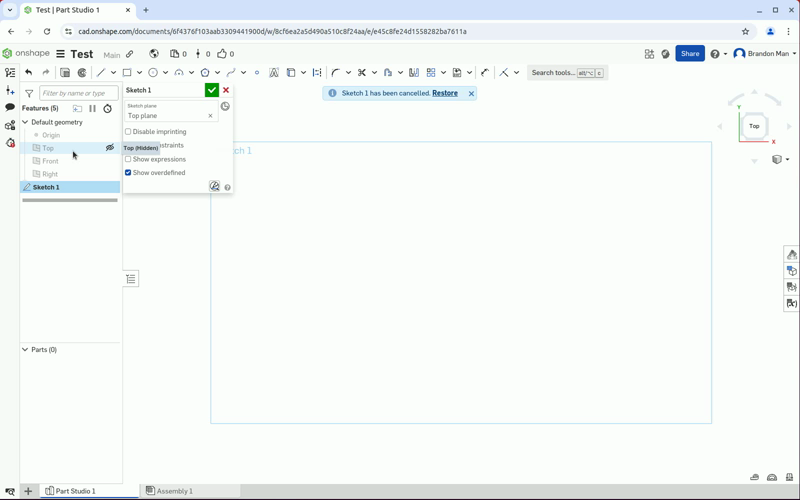
mouse_move(73, 352)
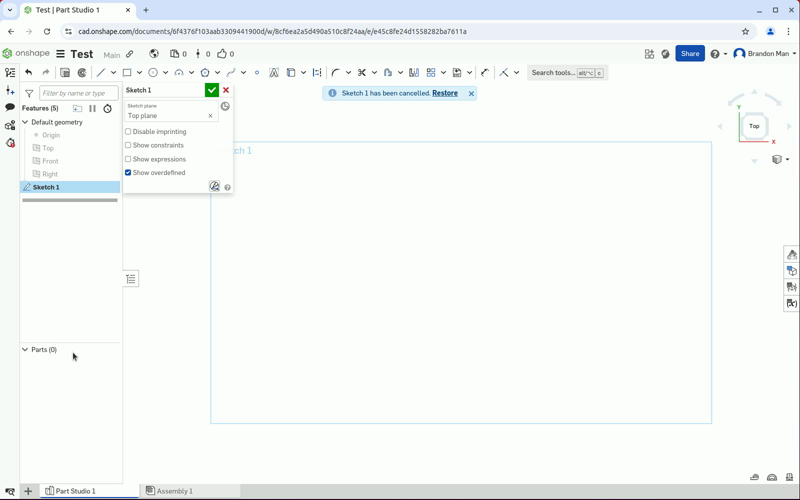
key(y)
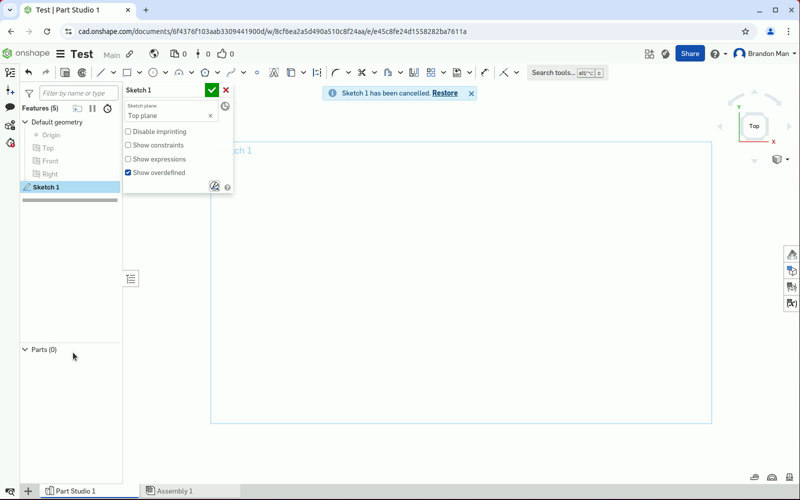
key(l)
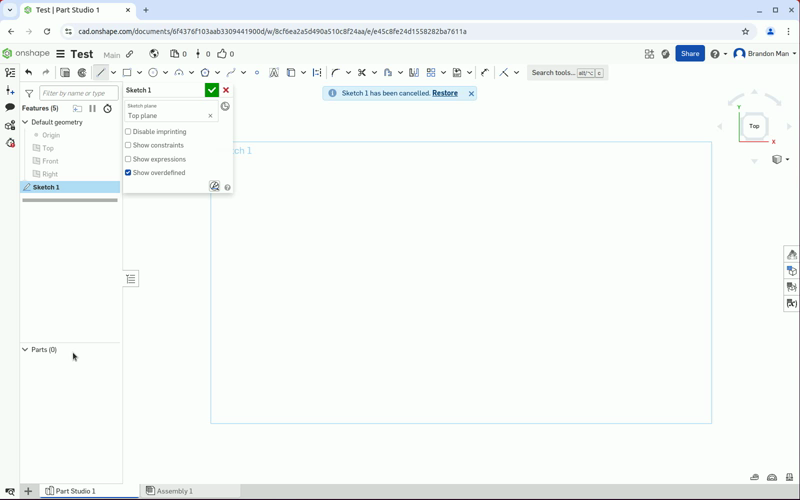
key_down(shift)
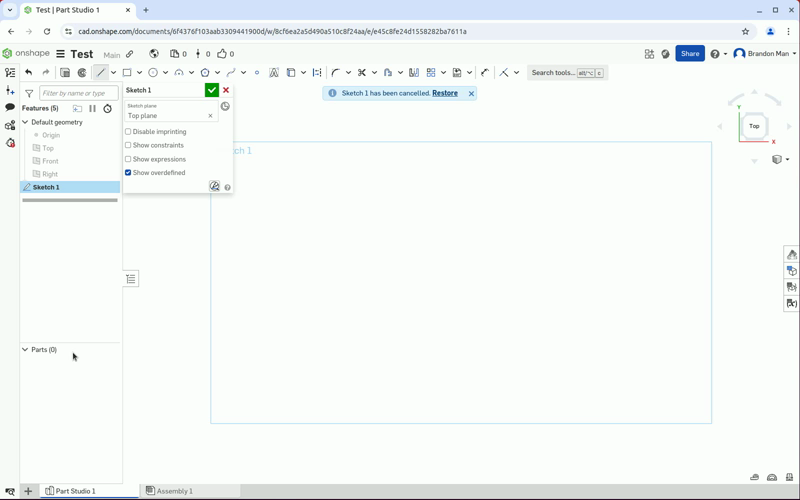
mouse_move(356, 369)
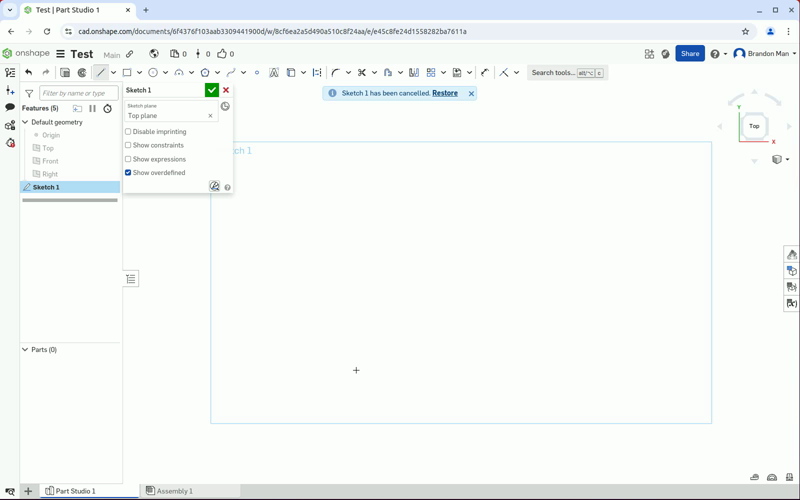
click(356, 369)
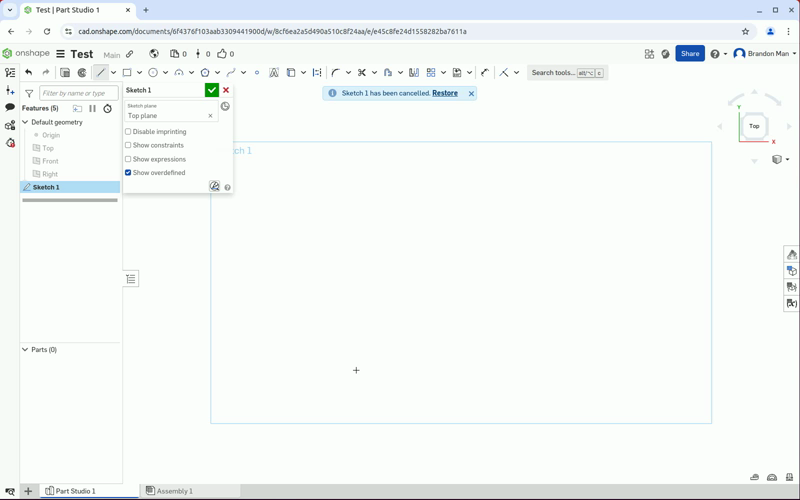
key_up(shift)
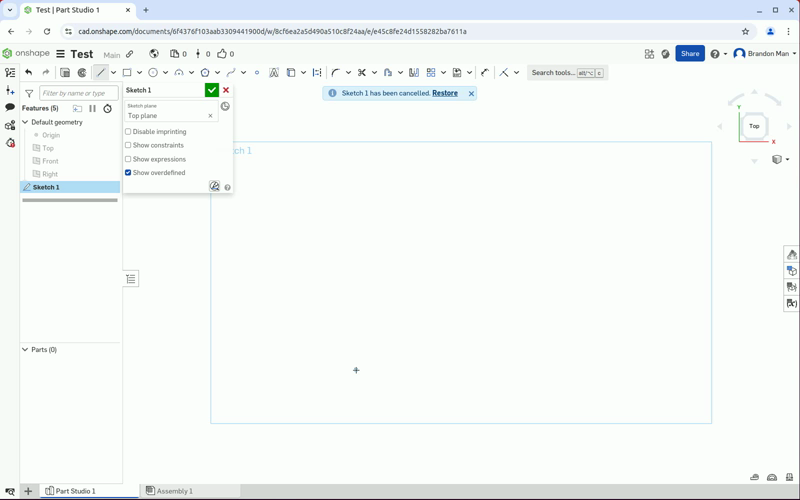
key_down(shift)
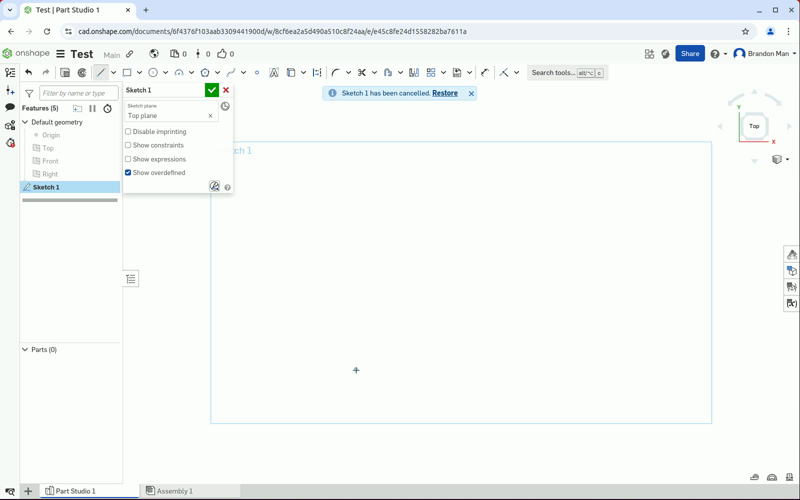
mouse_move(564, 369)
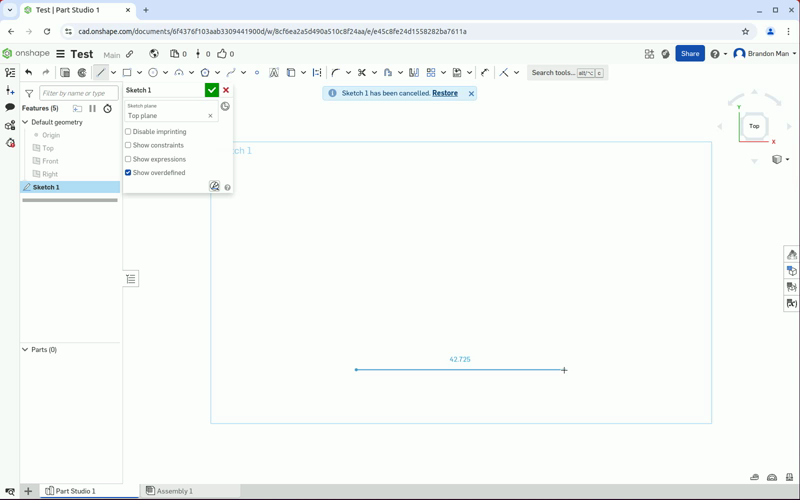
click(564, 369)
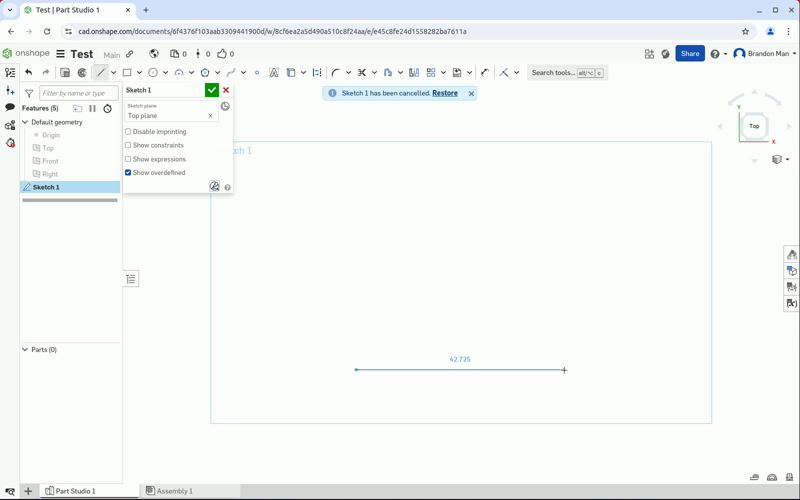
key_up(shift)
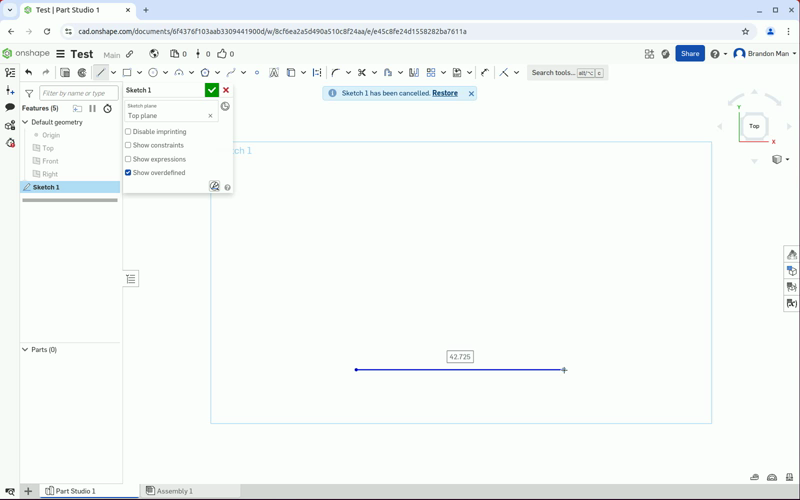
key_down(shift)
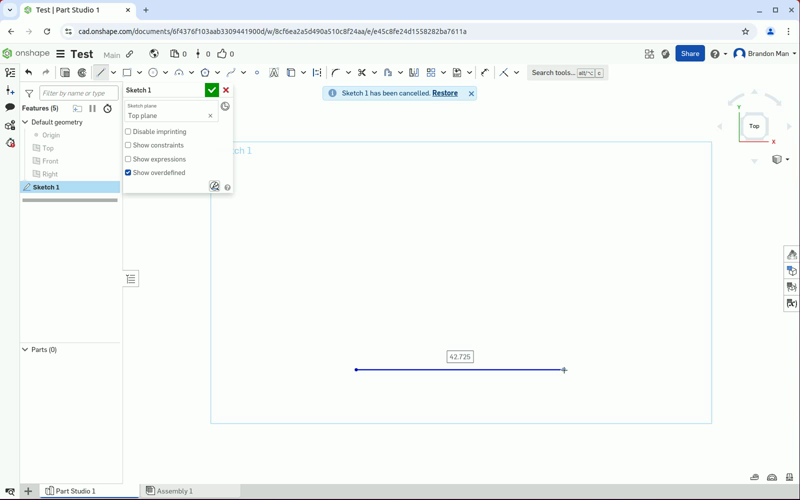
mouse_move(564, 197)
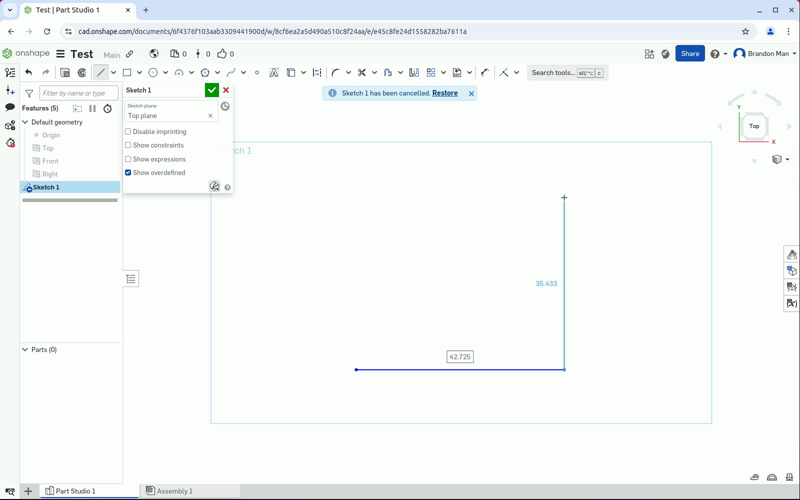
click(564, 197)
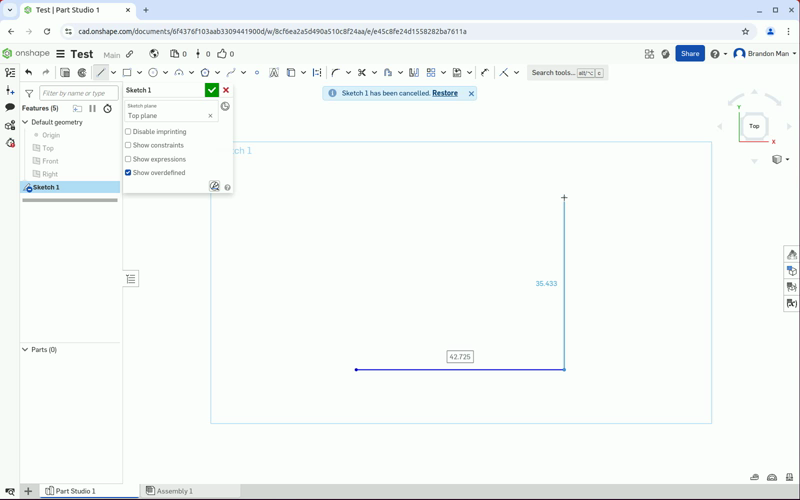
key_up(shift)
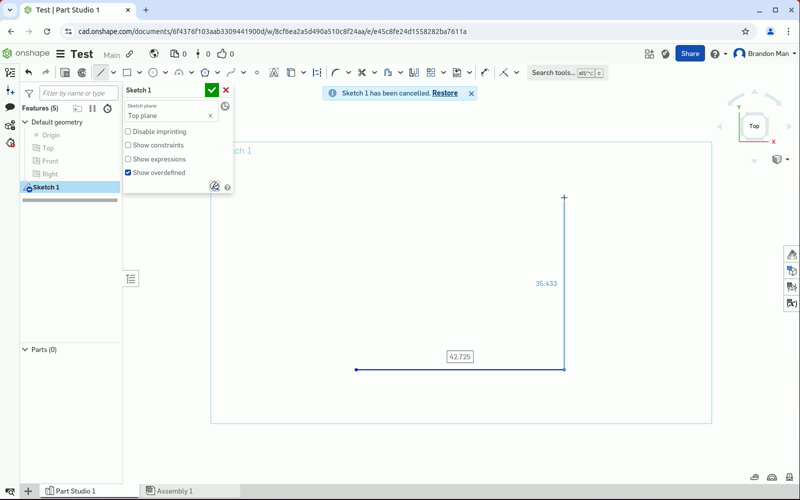
key_down(shift)
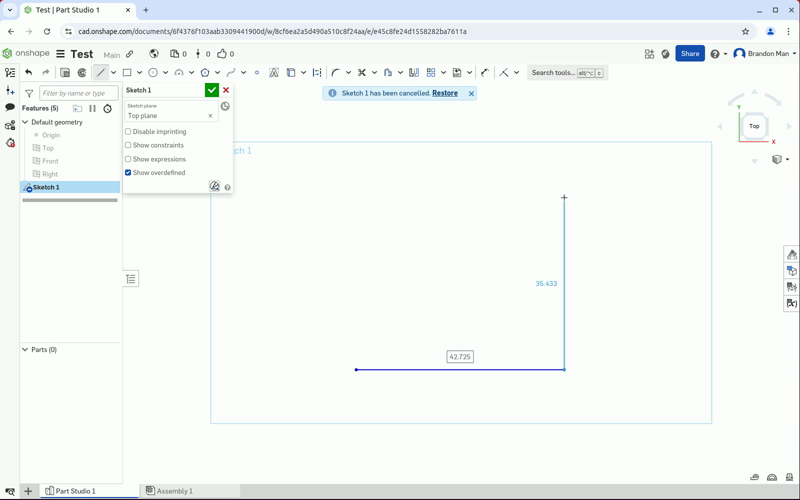
mouse_move(356, 197)
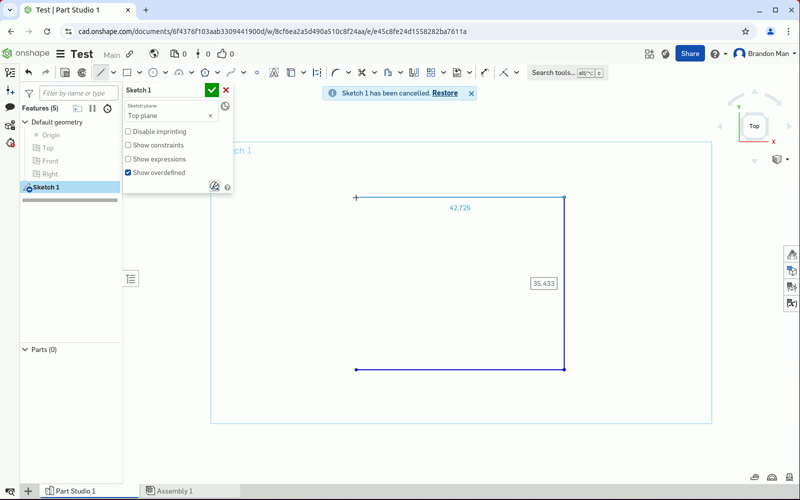
click(356, 197)
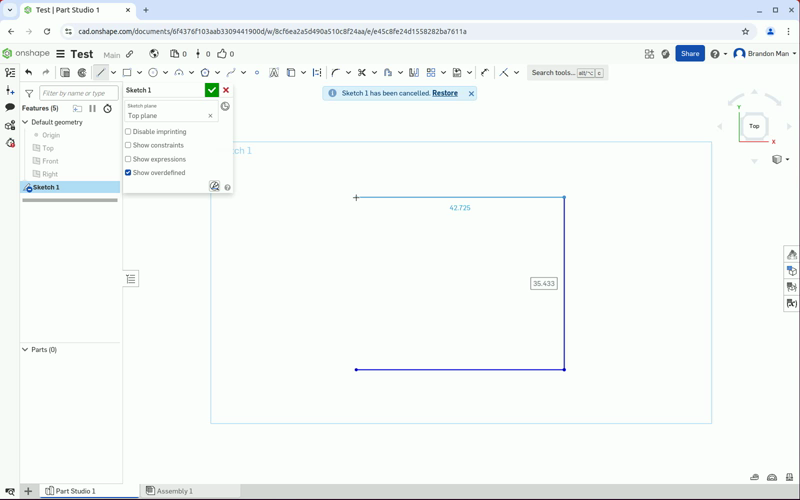
key_up(shift)
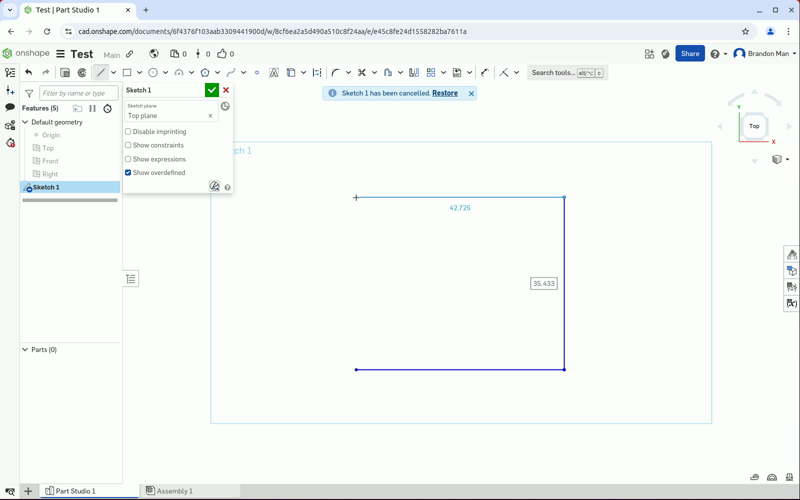
key_down(shift)
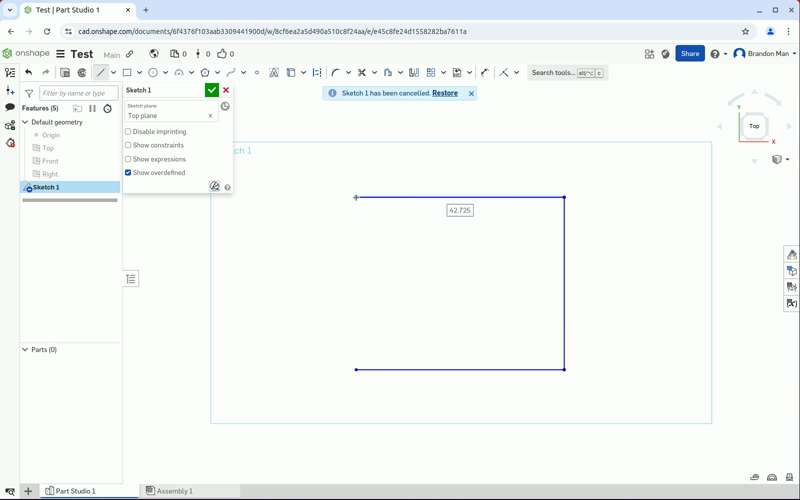
mouse_move(356, 369)
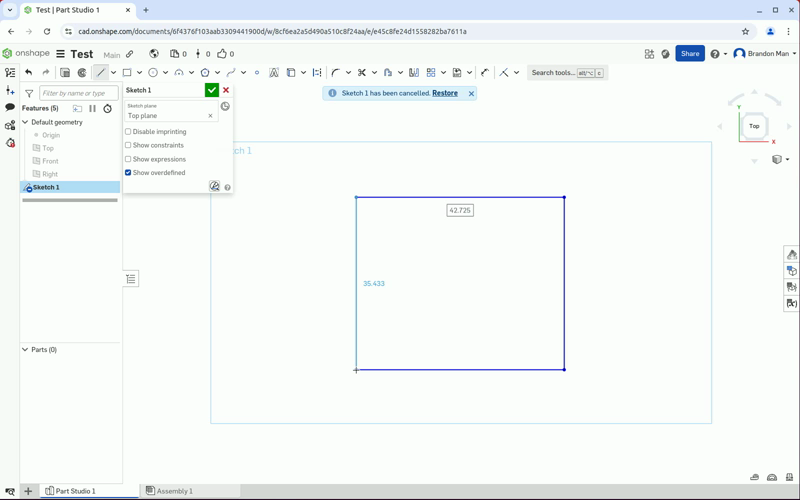
key_up(shift)
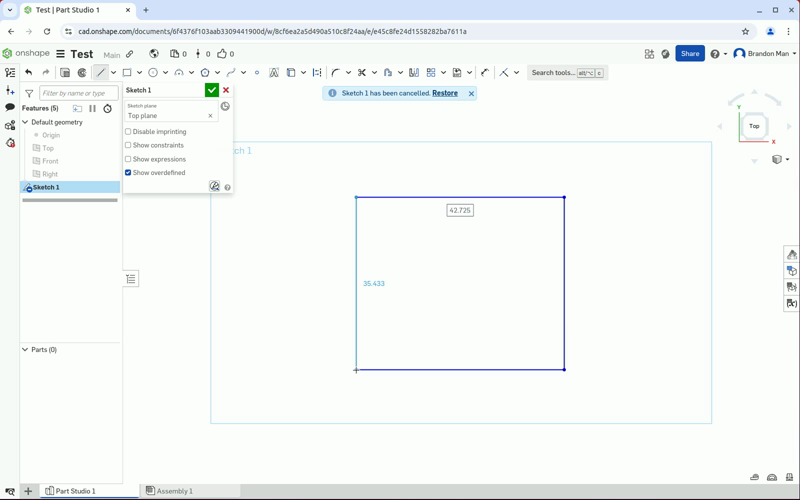
click(356, 369)
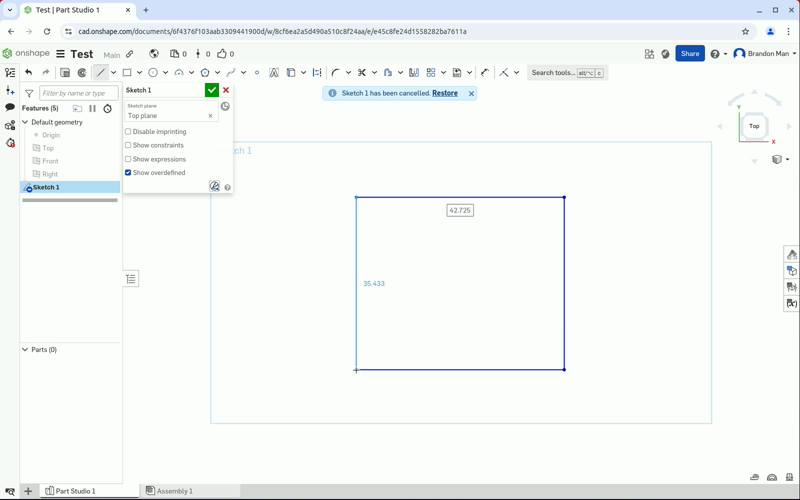
key(esc)
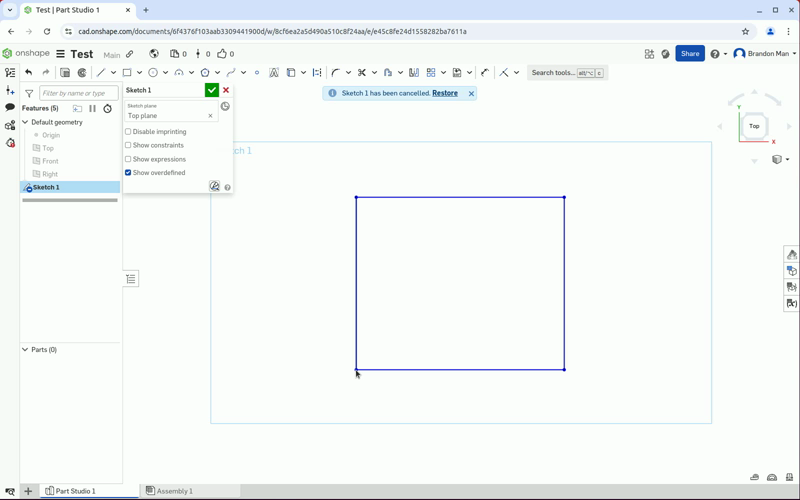
mouse_move(465, 221)
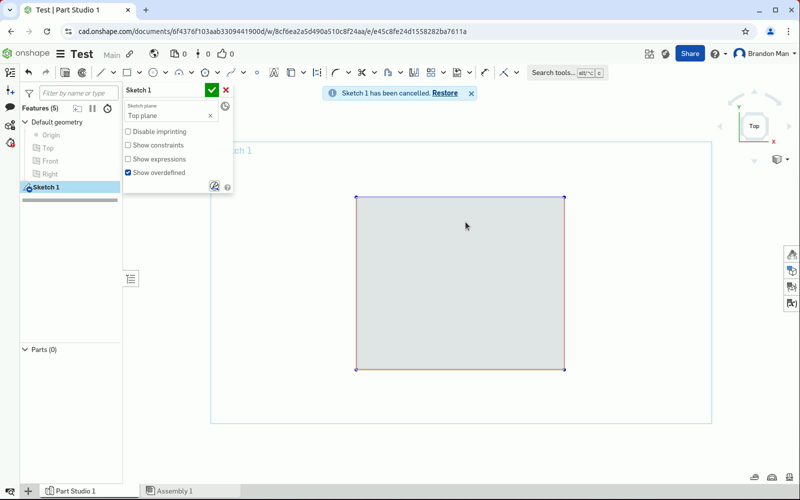
click(465, 221)
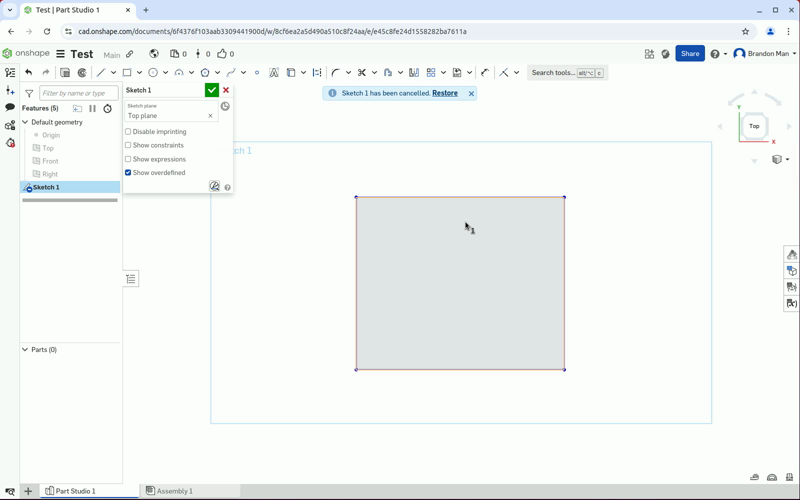
mouse_move(73, 352)
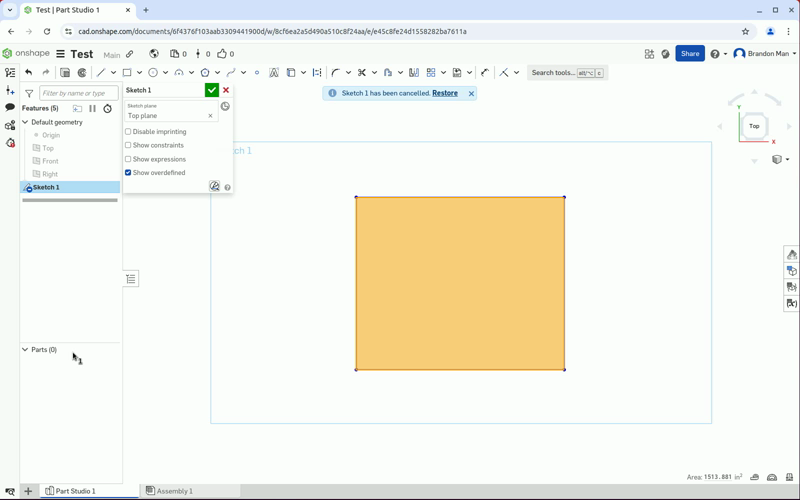
key(shift+y)
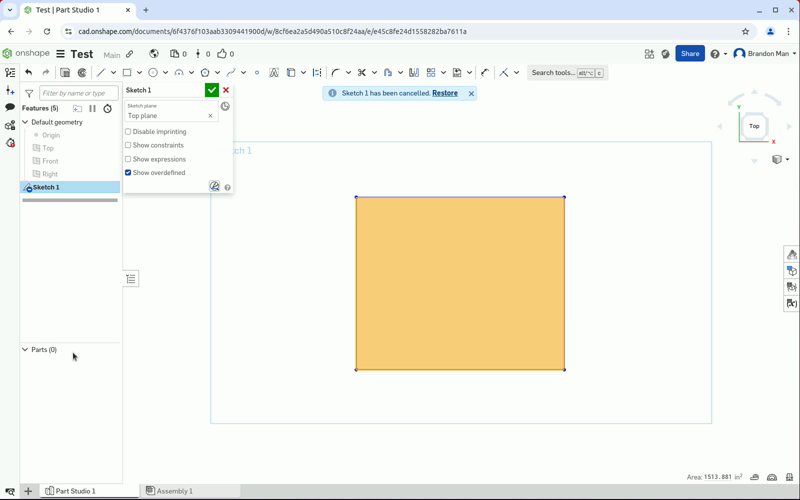
key(shift+e)
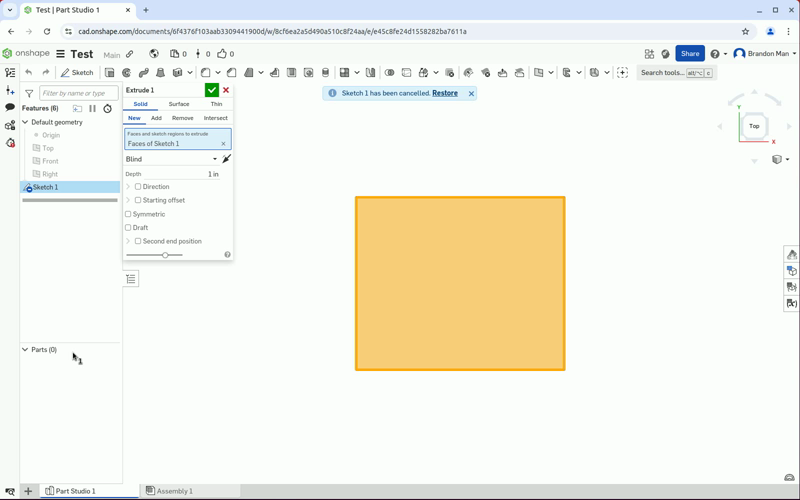
mouse_move(143, 106)
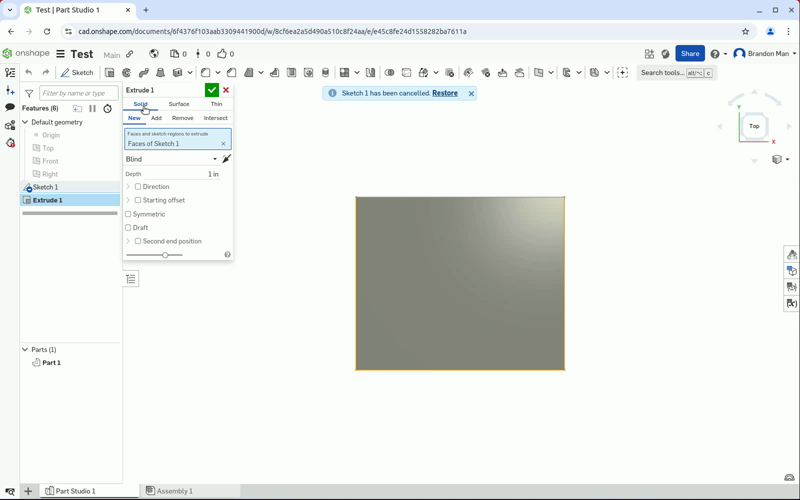
click(143, 106)
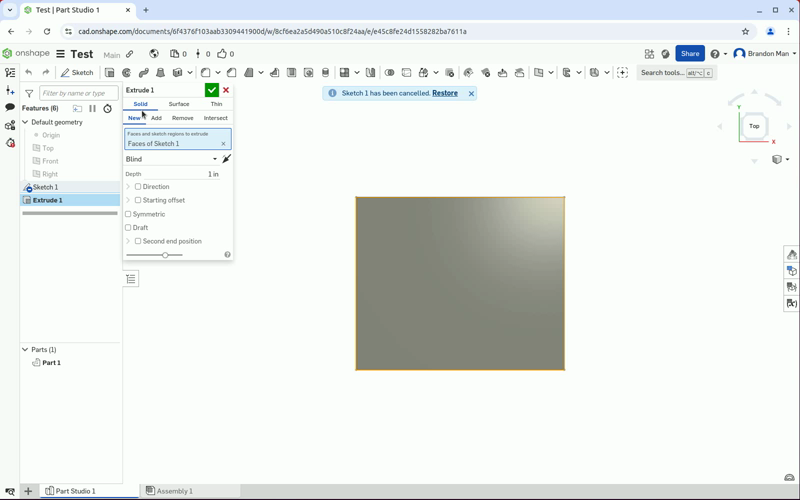
mouse_move(137, 120)
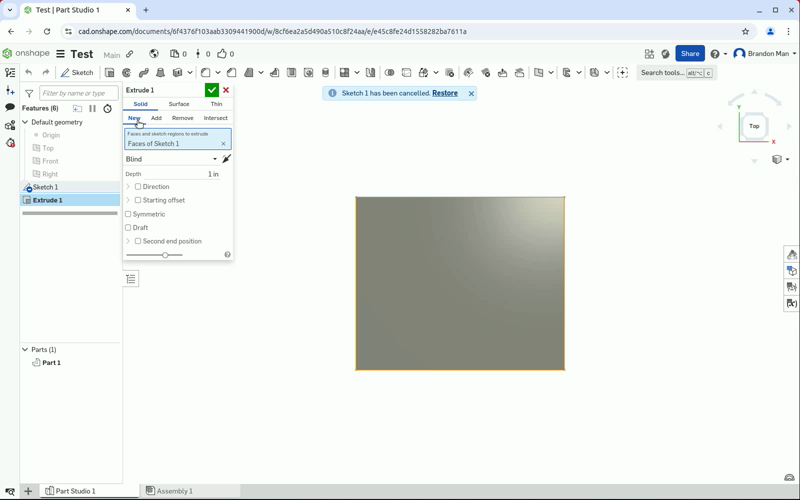
click(137, 120)
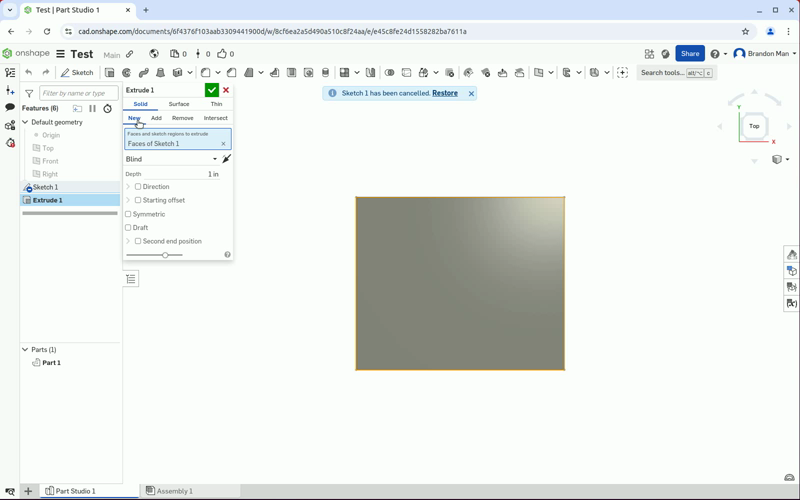
key(tab, 4)
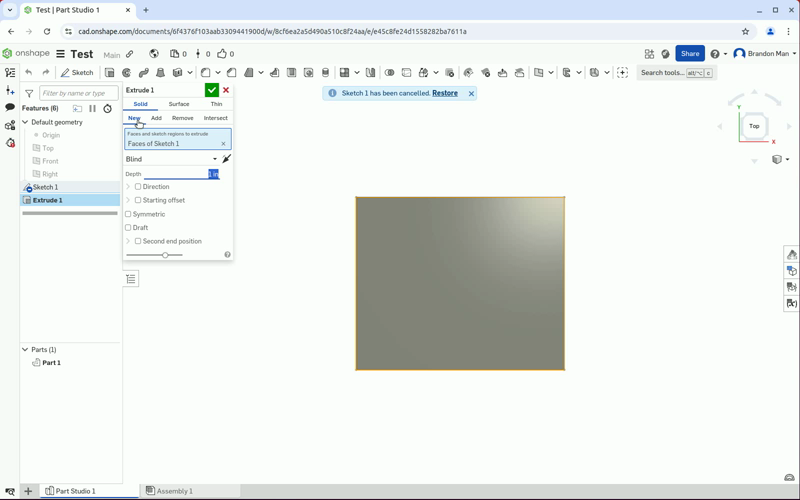
text(14.924)
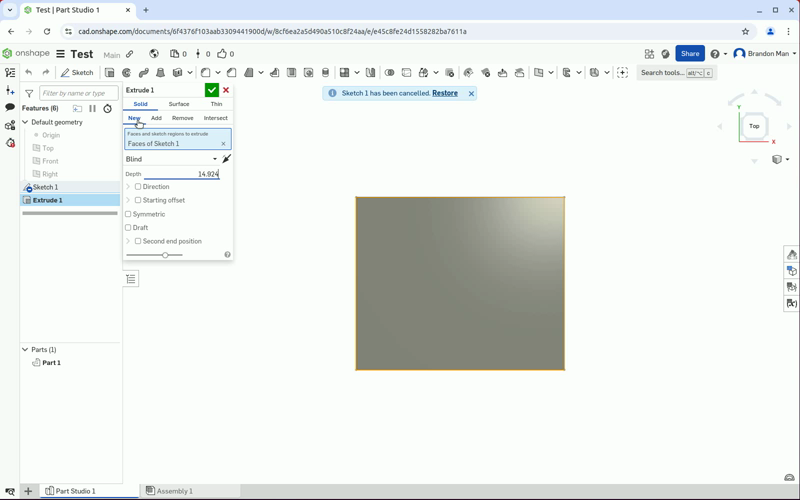
key(enter)
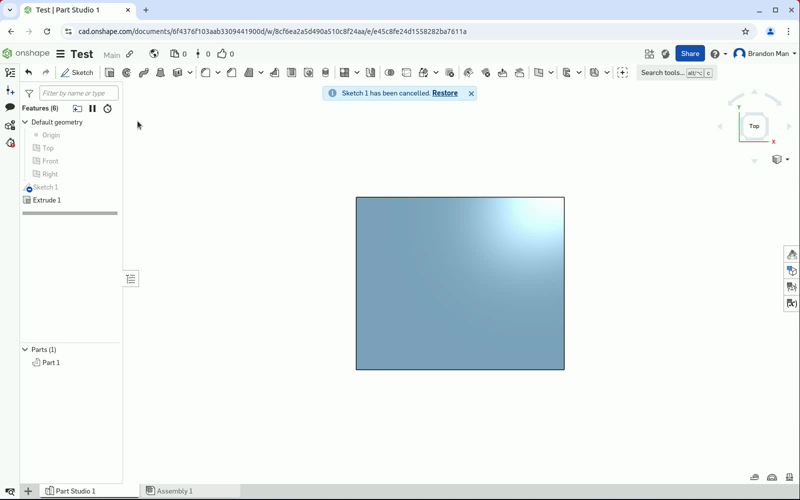
key(shift+h)
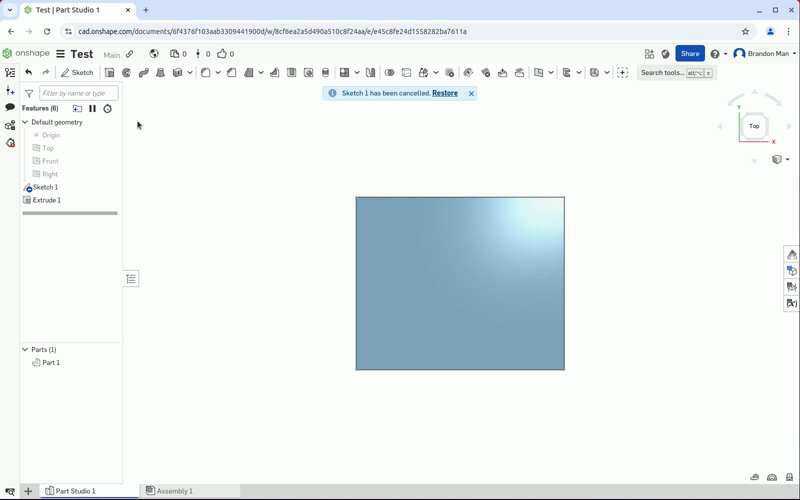
key(shift+h)
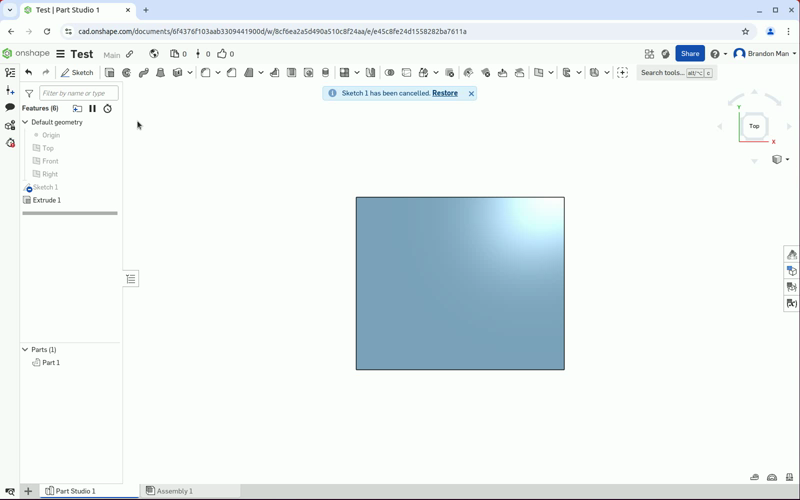
mouse_move(73, 189)
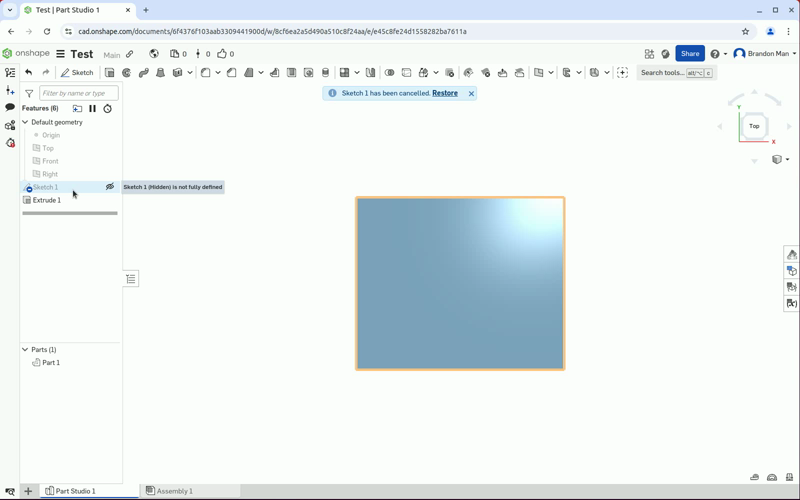
click(73, 189)
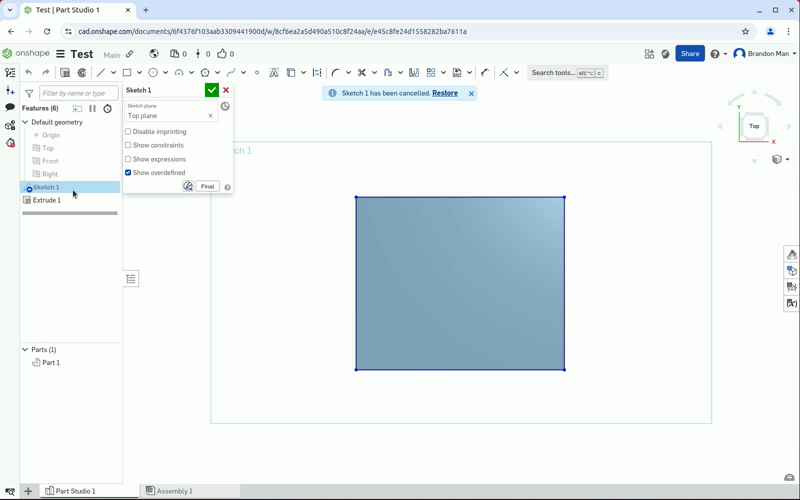
mouse_move(229, 92)
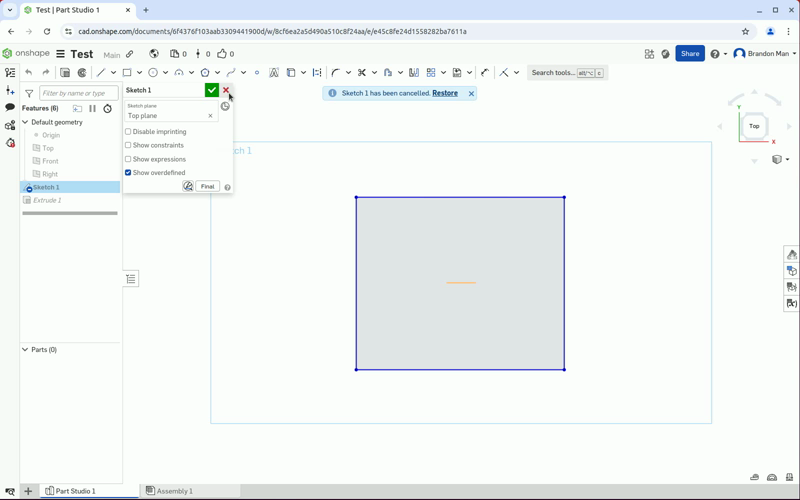
click(229, 92)
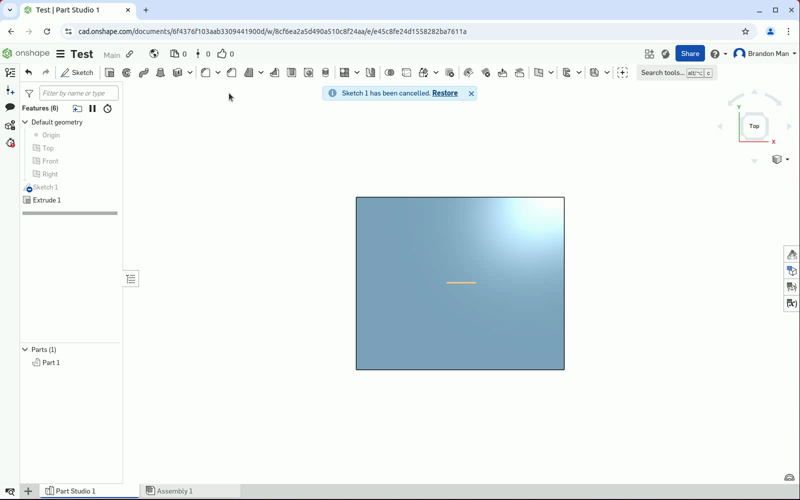
mouse_move(73, 352)
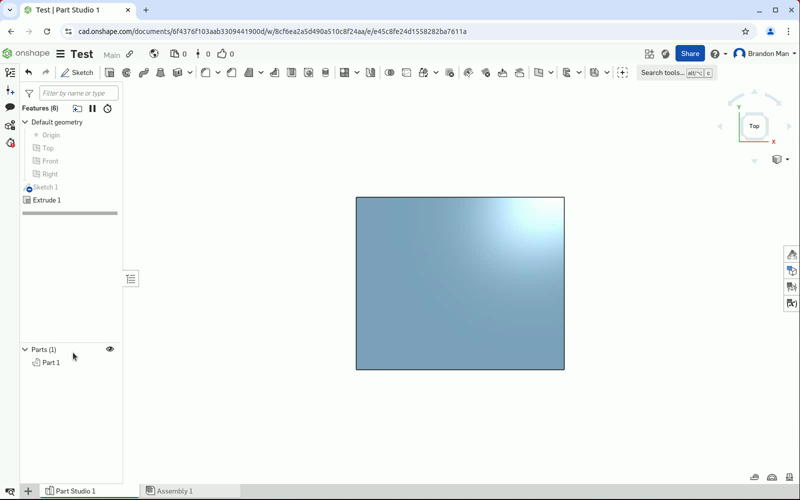
key(y)
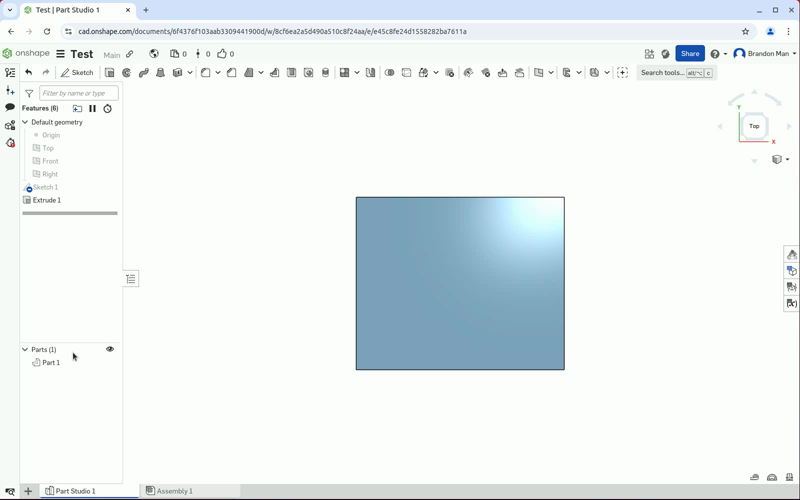
key(shift+p)
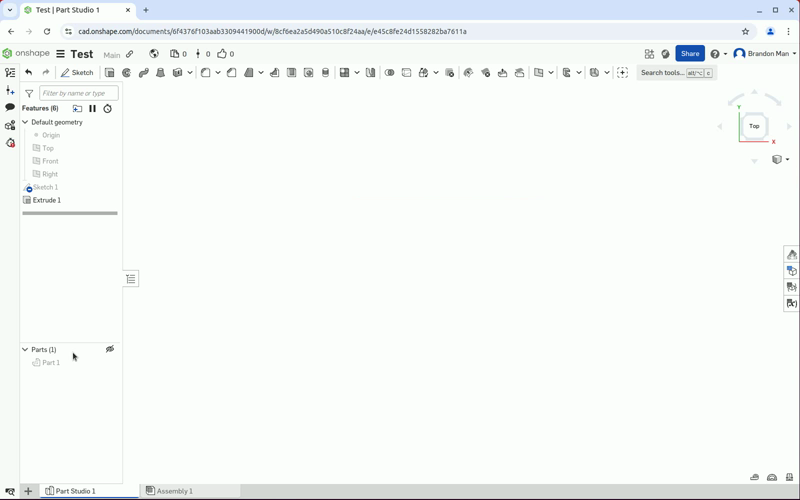
key(space)
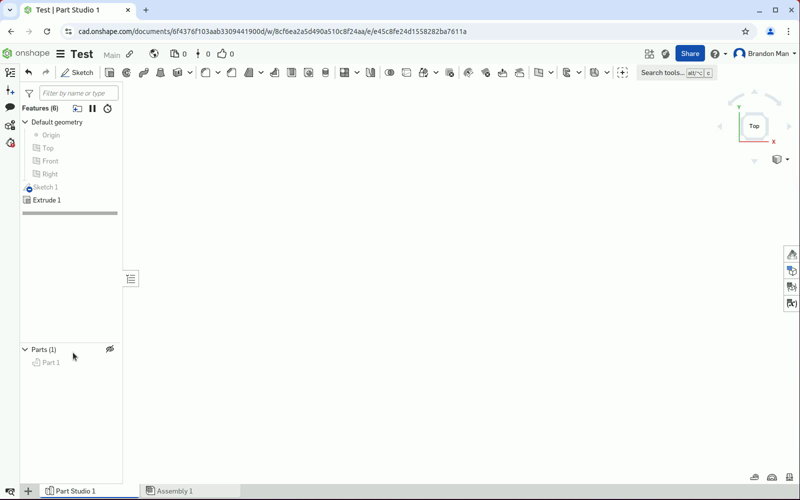
key_down(shift)
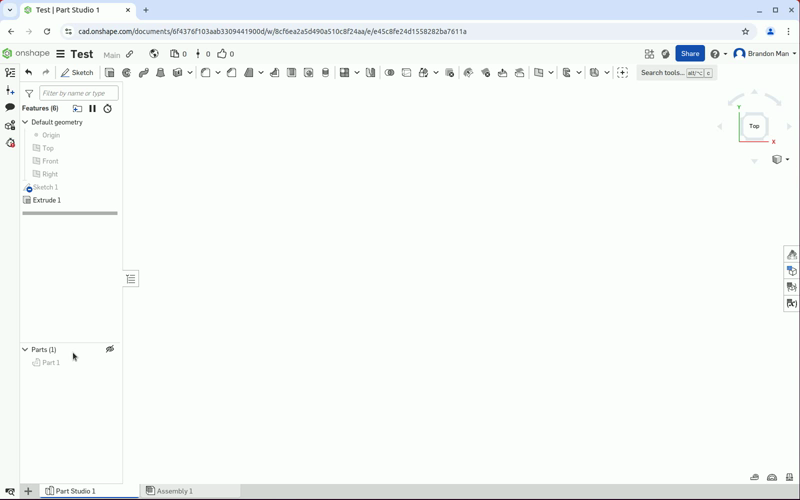
key(up)
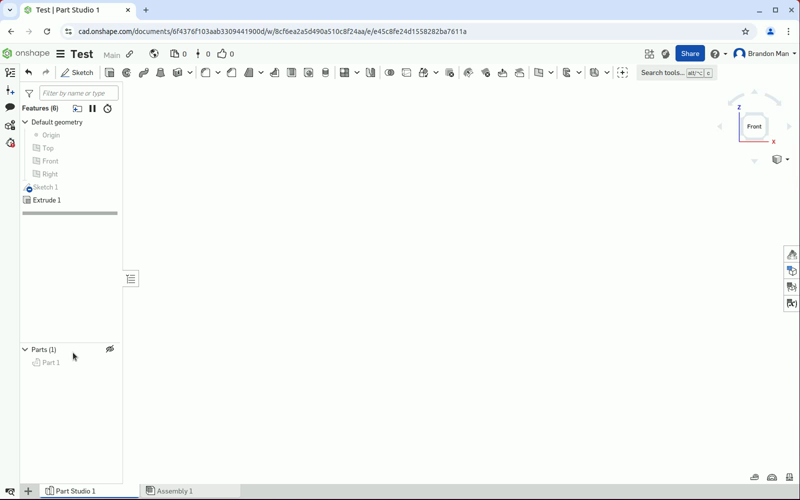
key_up(shift)
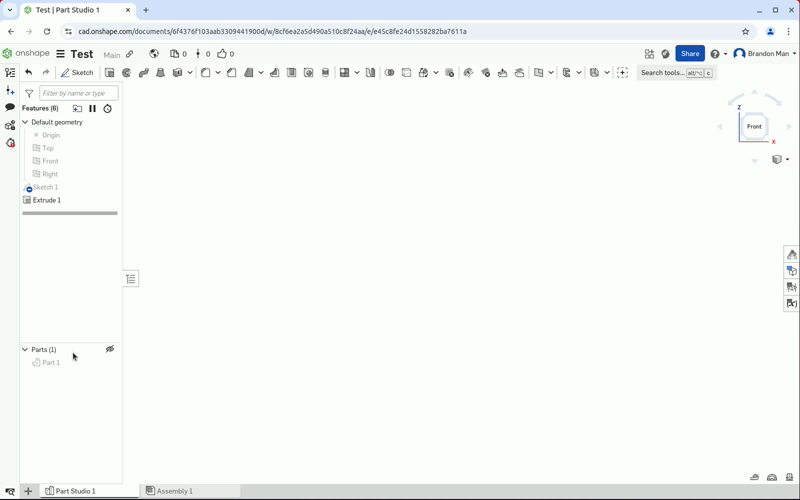
key(space)
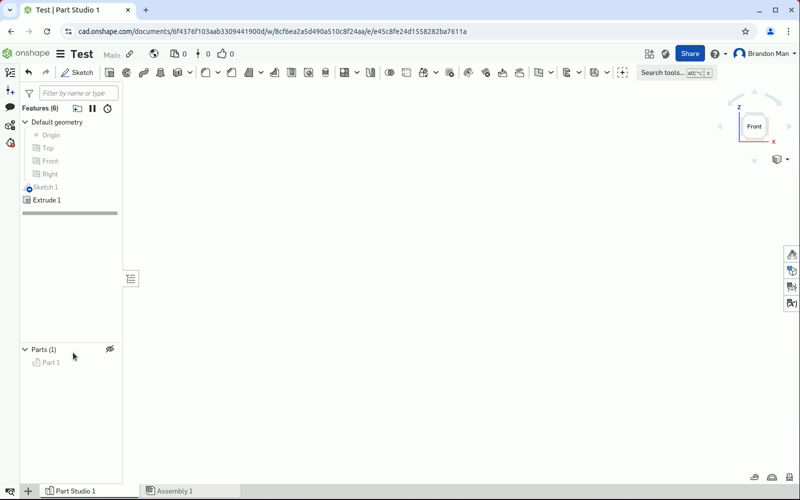
key_down(shift)
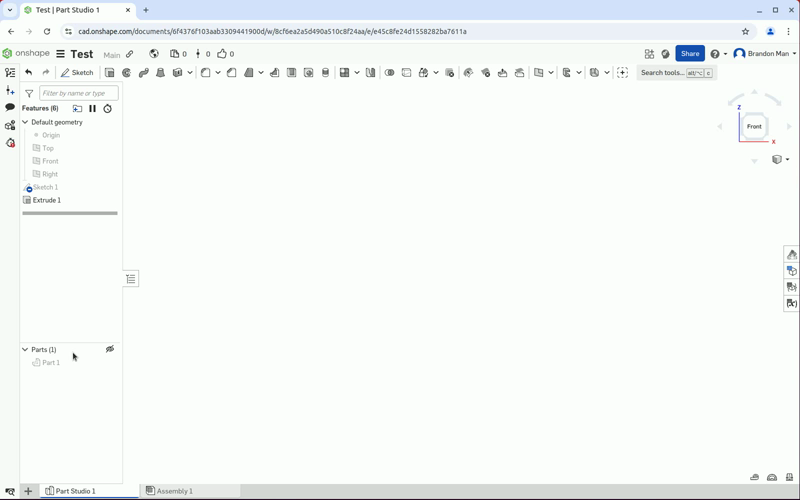
key(left)
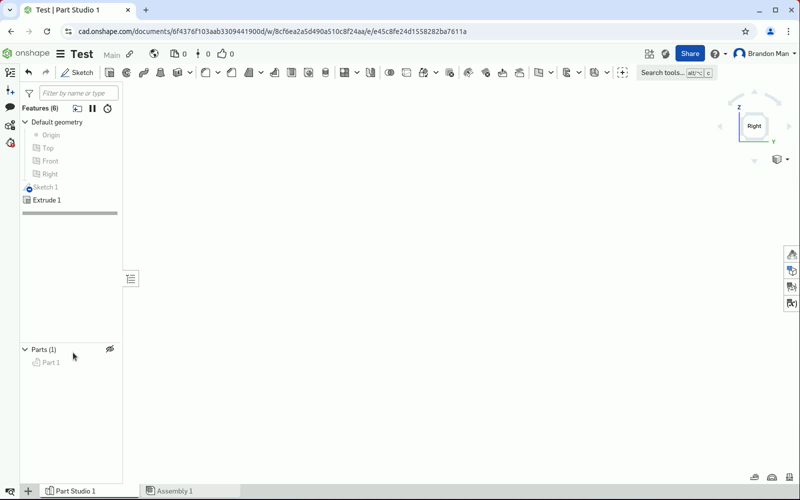
key_up(shift)
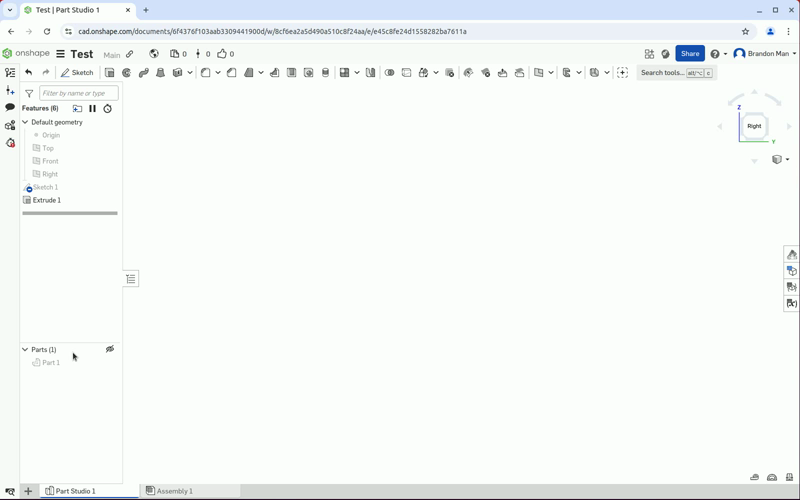
mouse_move(73, 352)
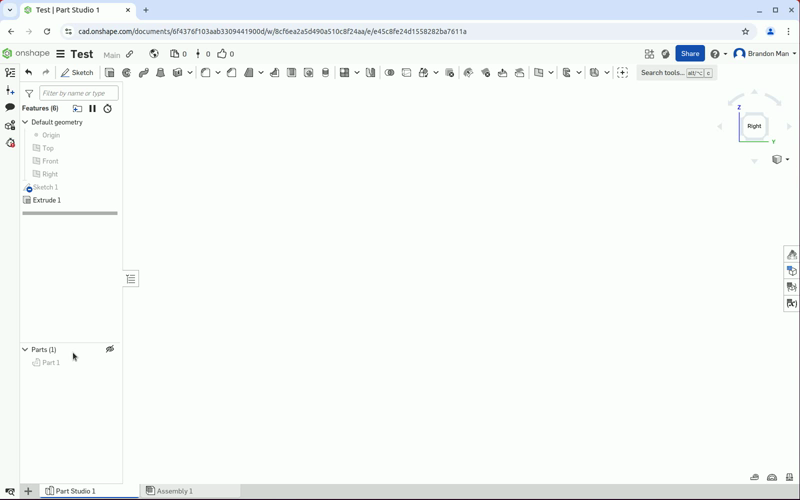
key(shift+y)
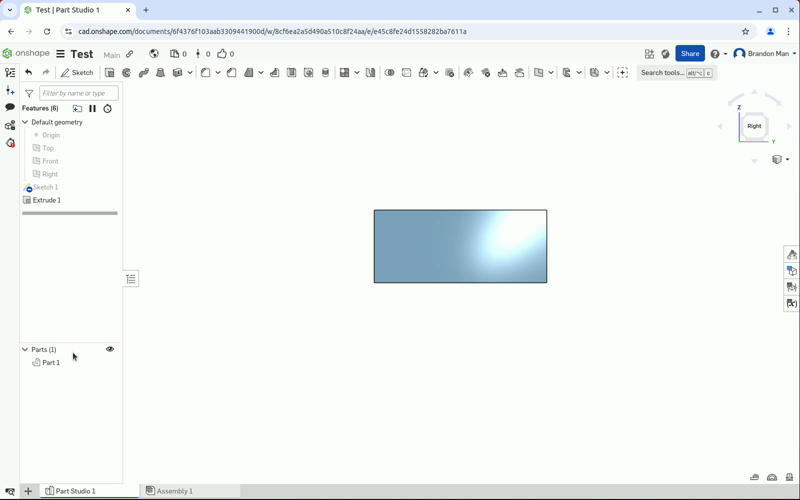
mouse_move(541, 75)
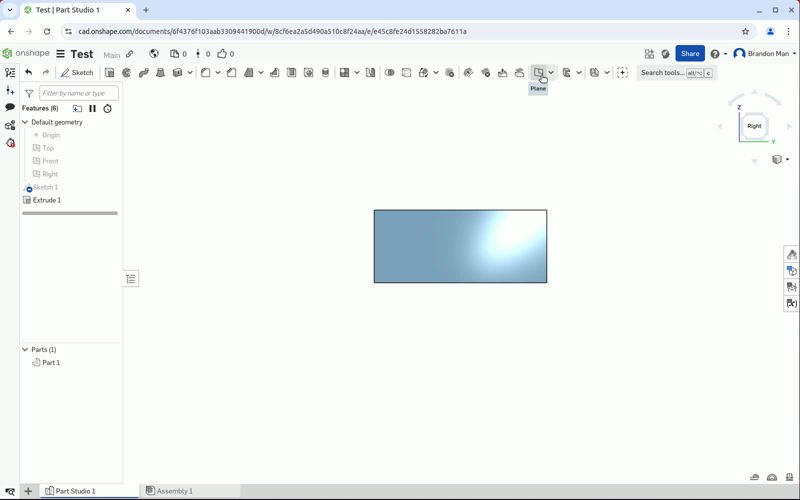
click(541, 75)
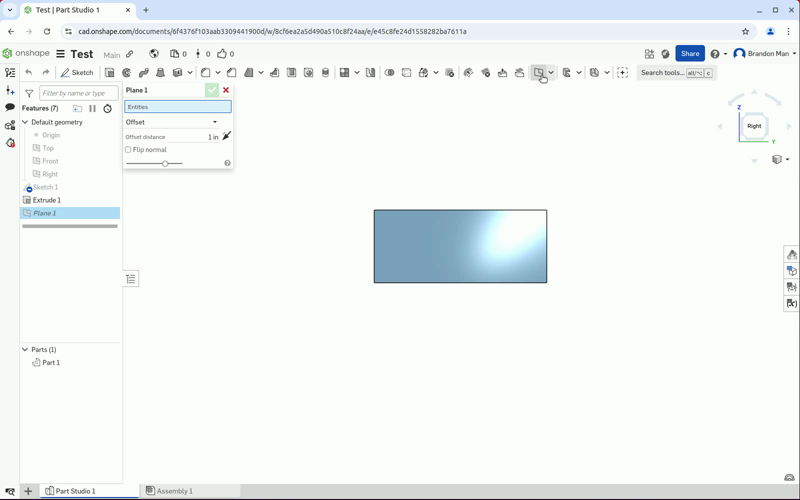
mouse_move(73, 176)
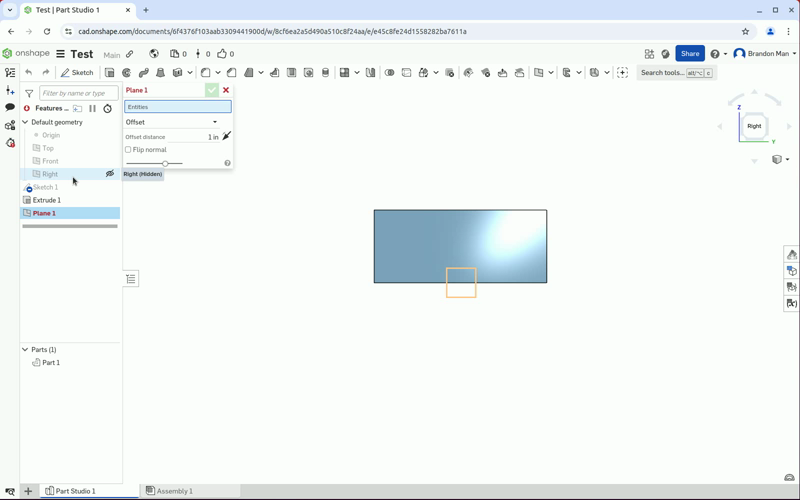
click(73, 176)
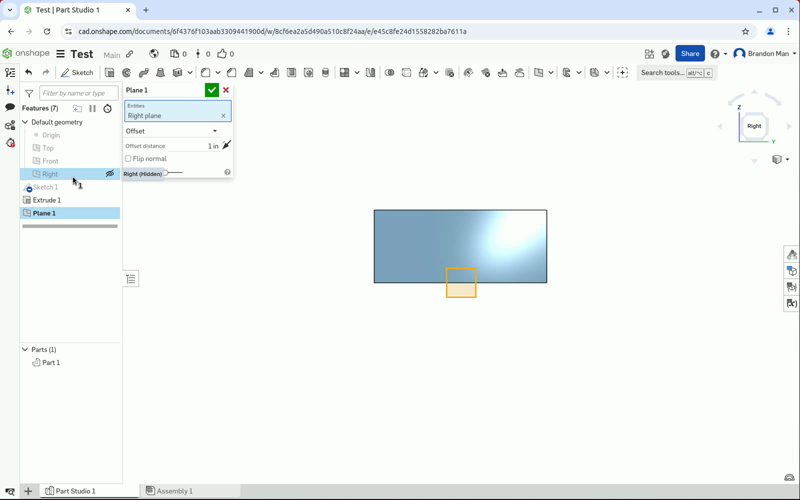
key(tab, 2)
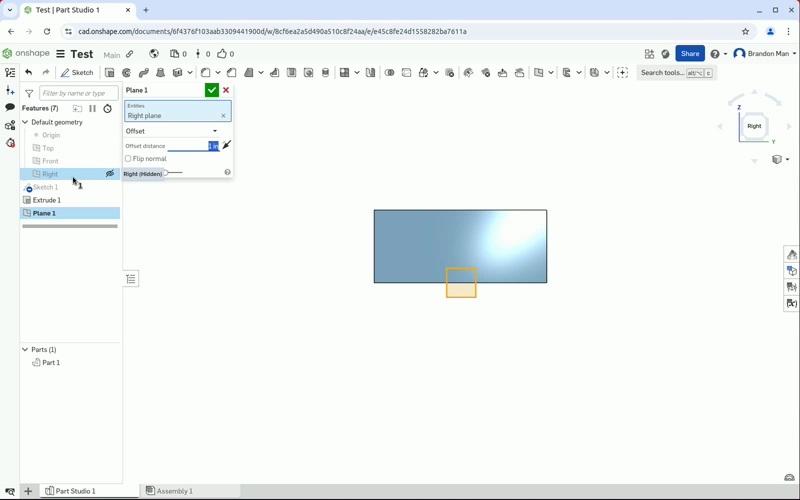
text(21.414)
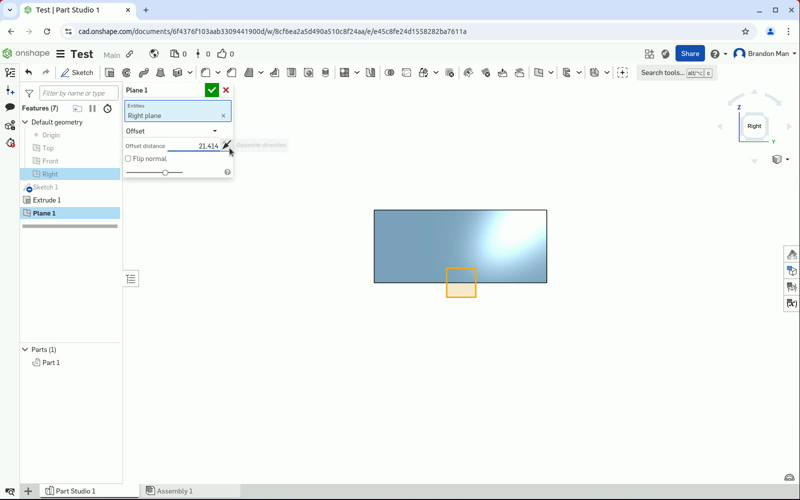
mouse_move(229, 147)
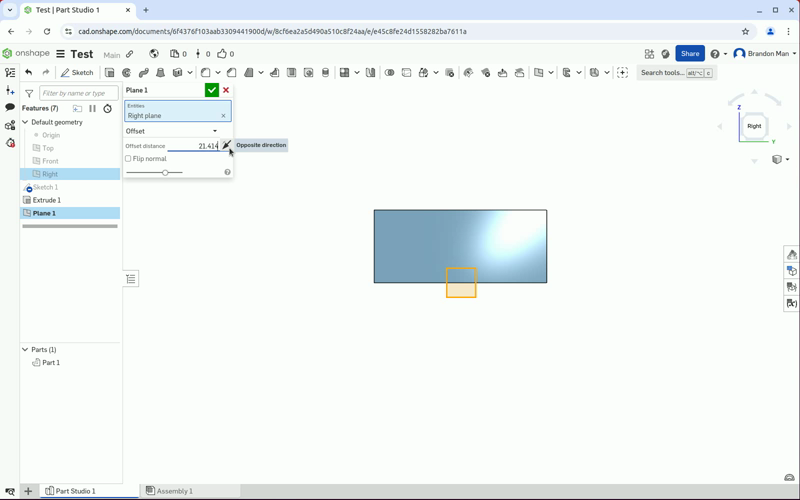
click(229, 147)
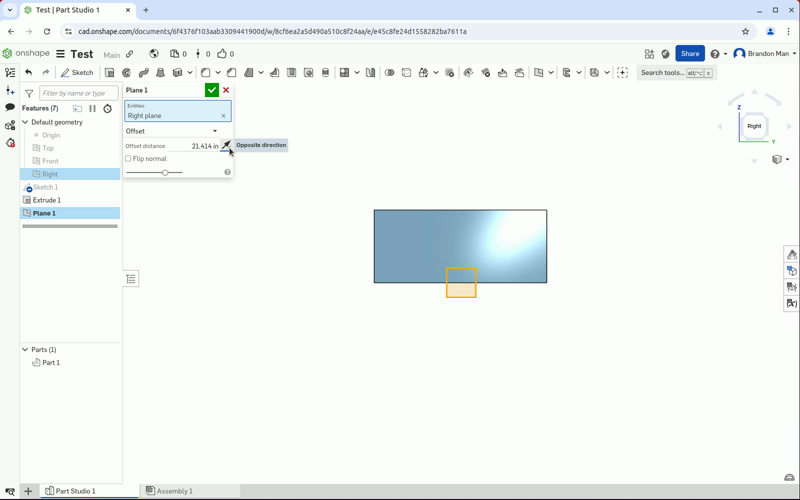
key(enter, 2)
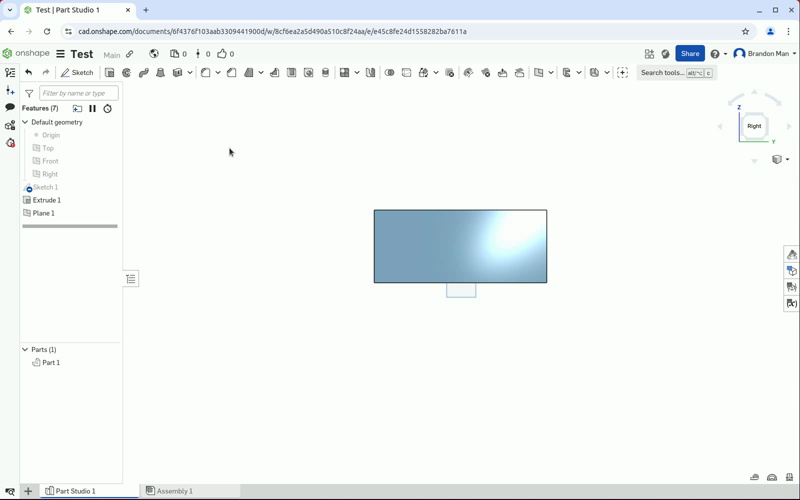
key(shift+s)
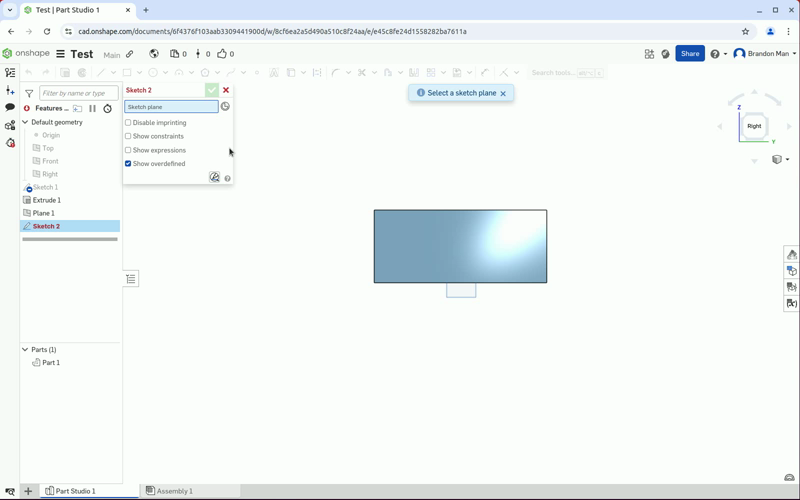
mouse_move(73, 215)
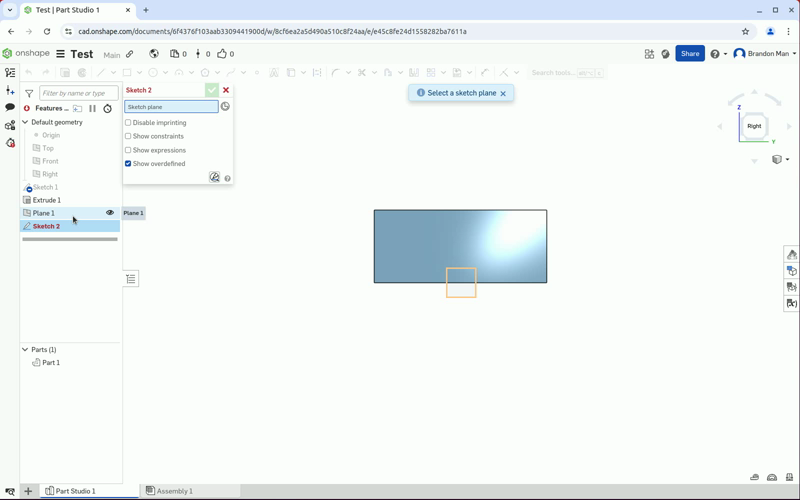
click(73, 215)
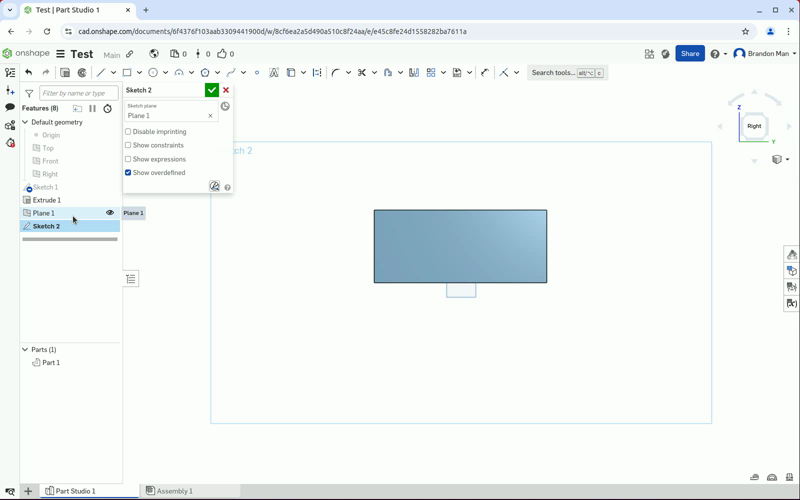
mouse_move(73, 352)
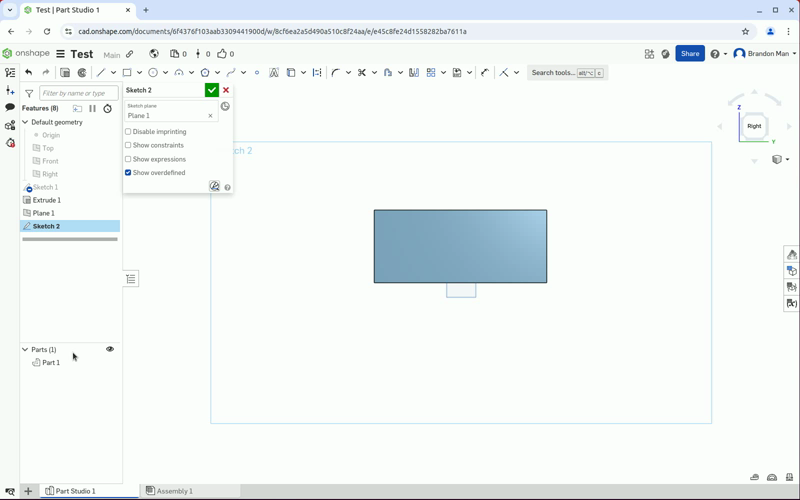
key(y)
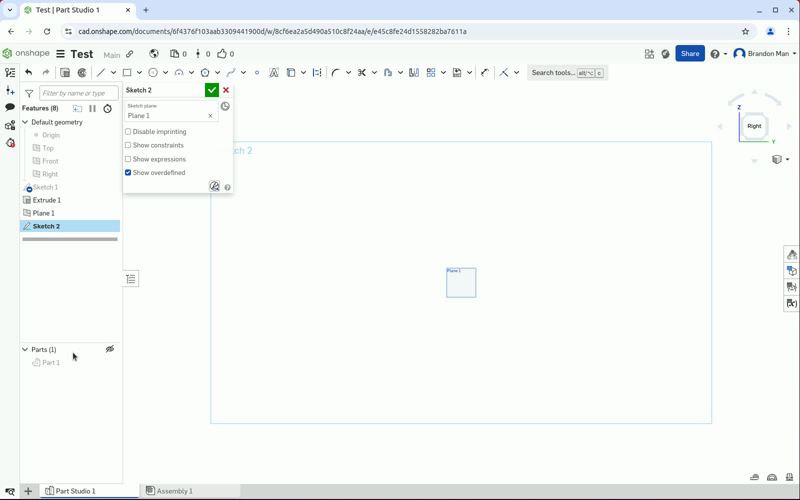
key(l)
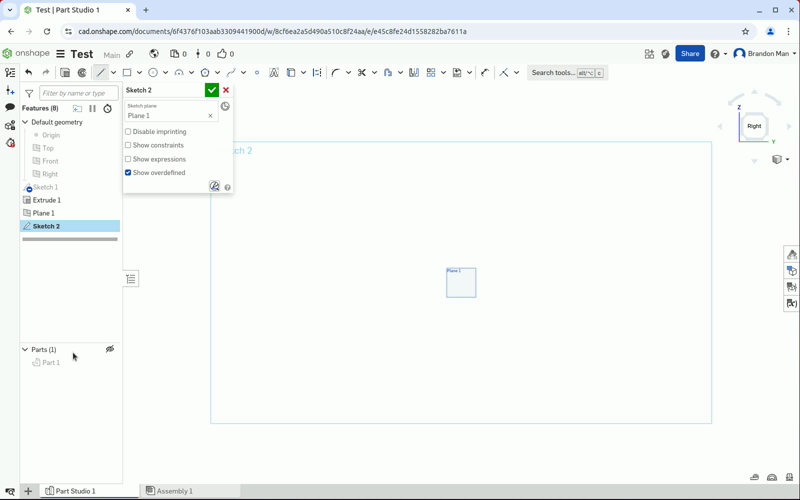
key_down(shift)
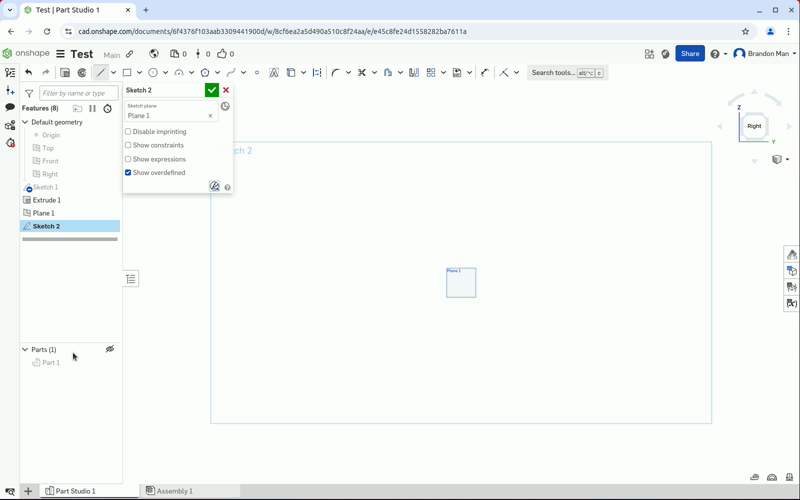
mouse_move(310, 210)
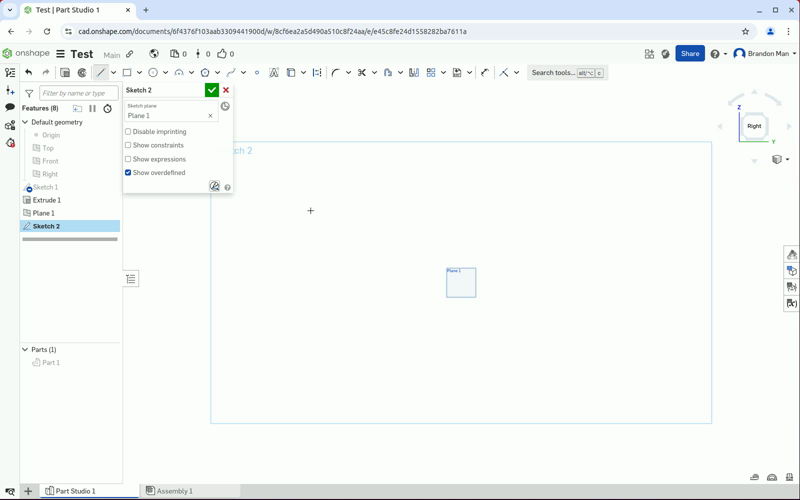
click(310, 210)
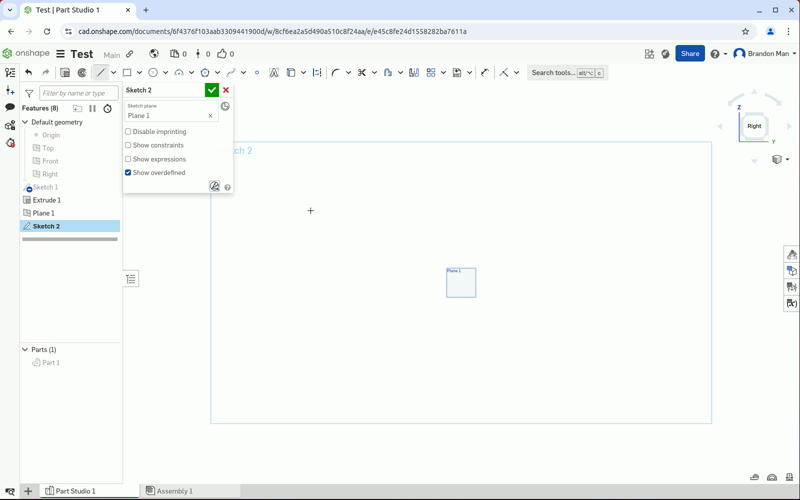
key_up(shift)
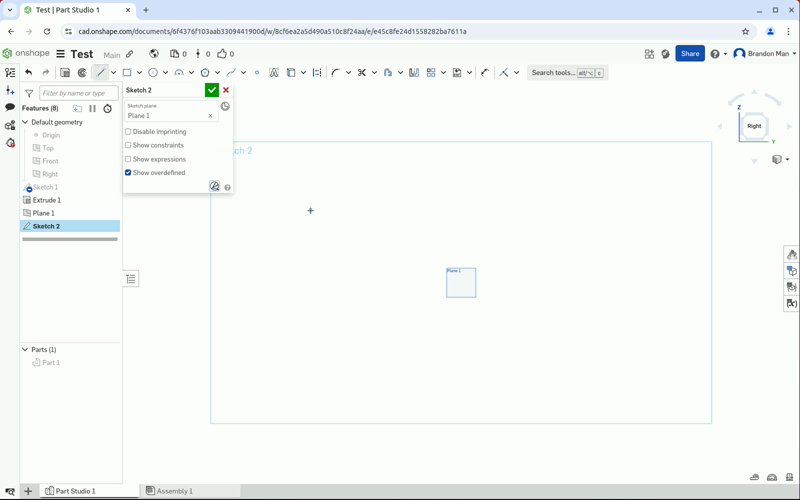
key_down(shift)
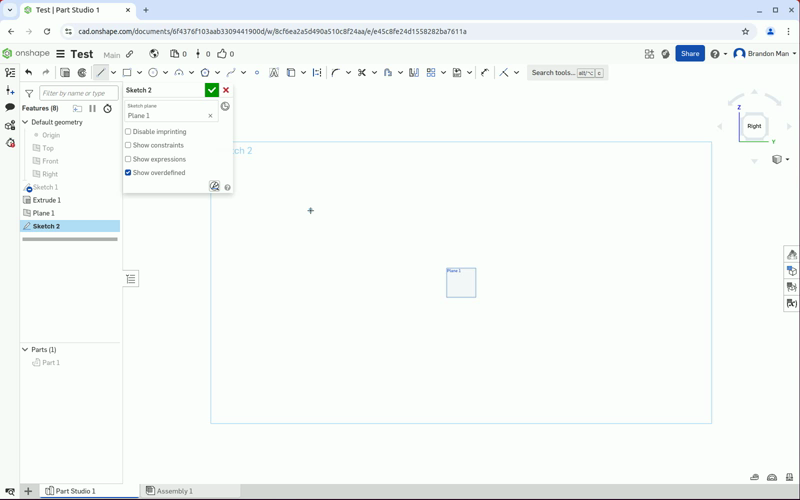
mouse_move(483, 210)
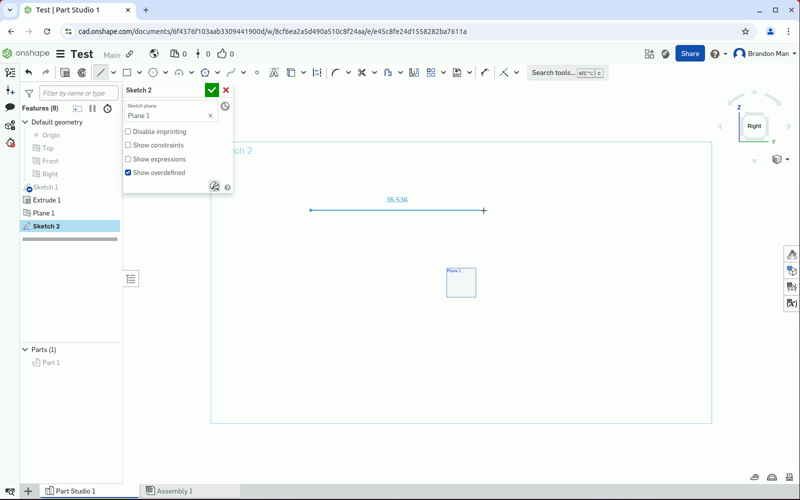
click(483, 210)
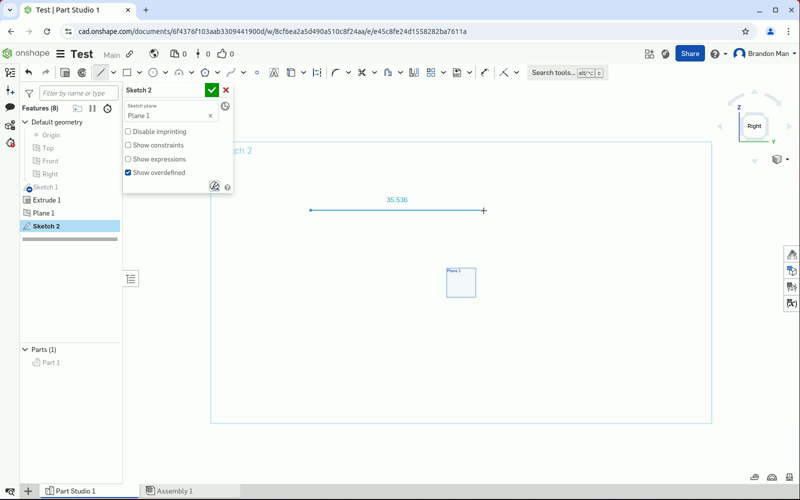
key_up(shift)
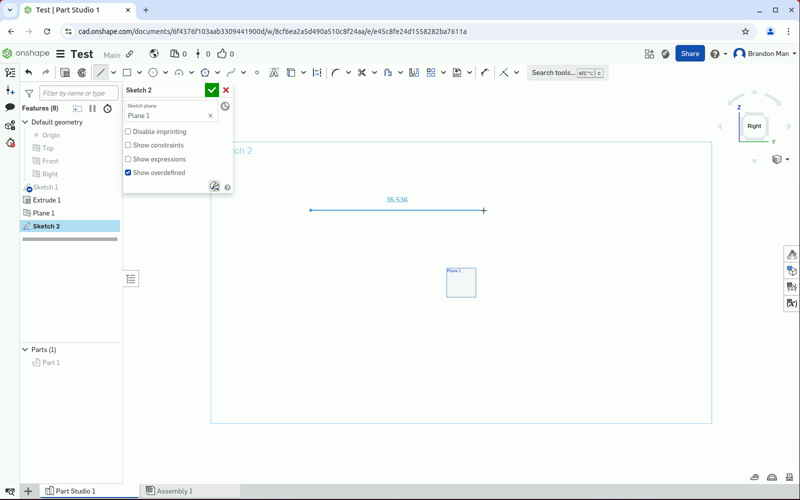
key_down(shift)
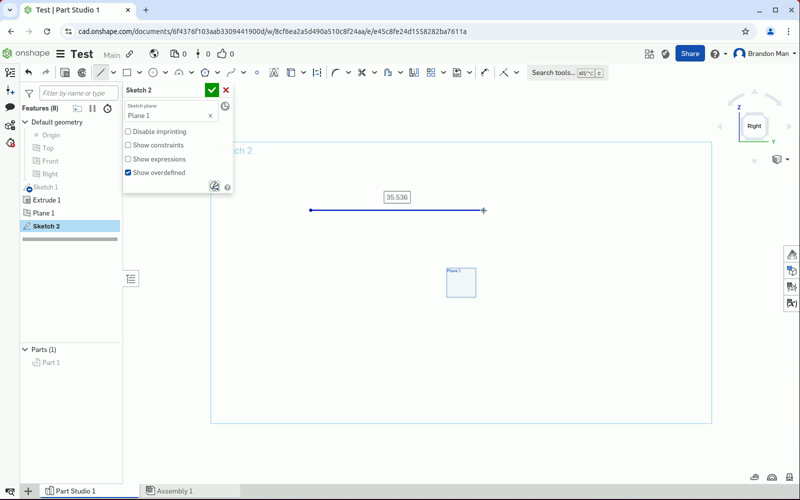
mouse_move(513, 210)
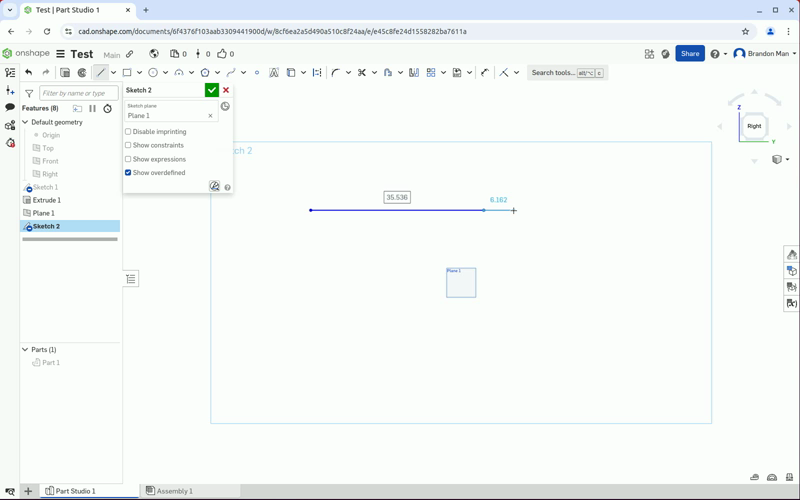
mouse_move(483, 170)
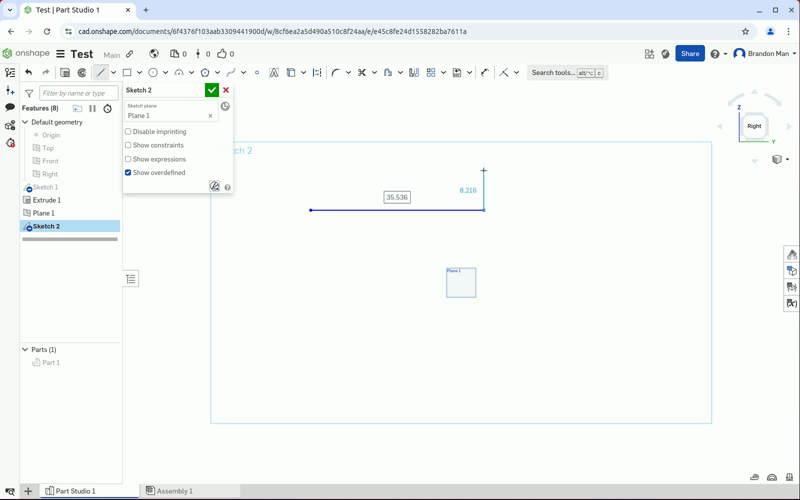
click(483, 170)
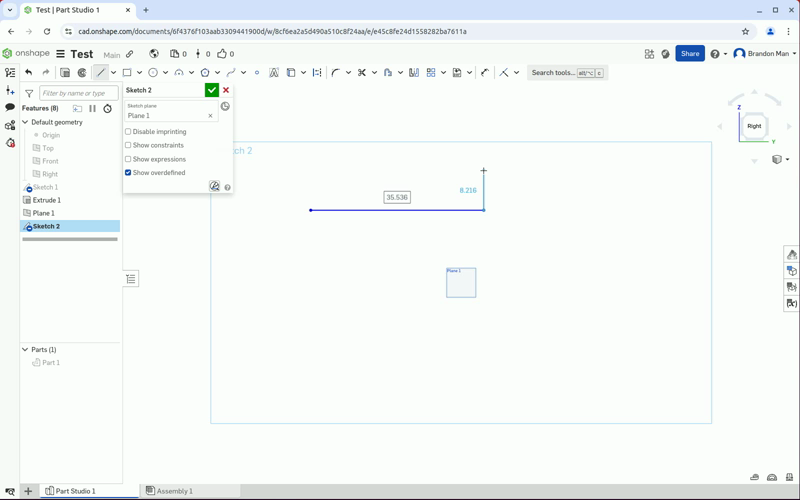
key_up(shift)
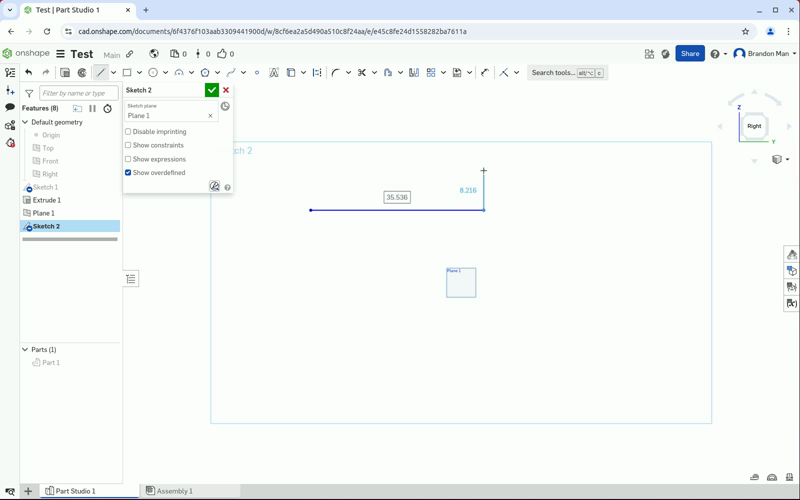
key_down(shift)
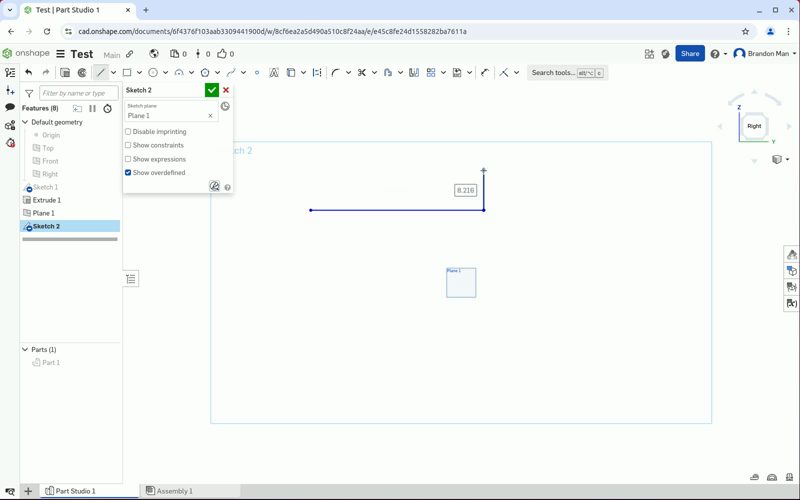
mouse_move(310, 170)
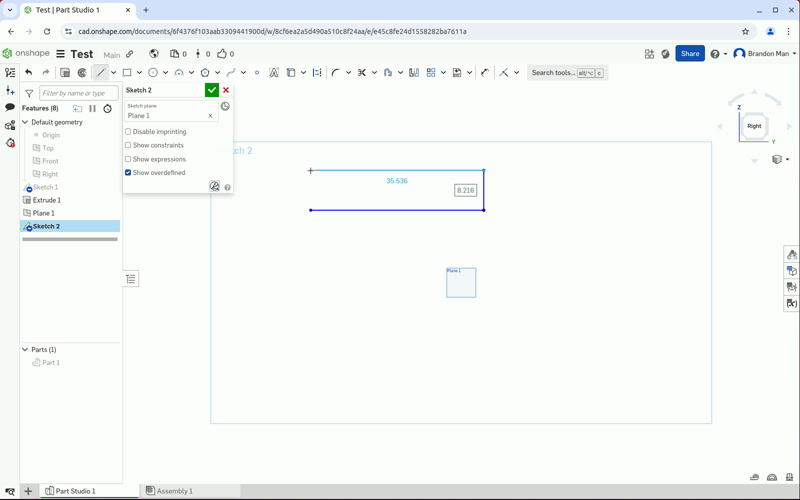
click(310, 170)
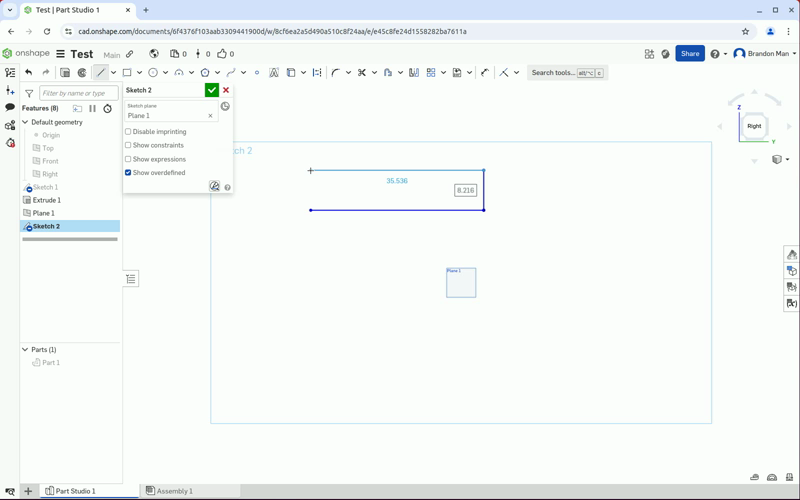
key_up(shift)
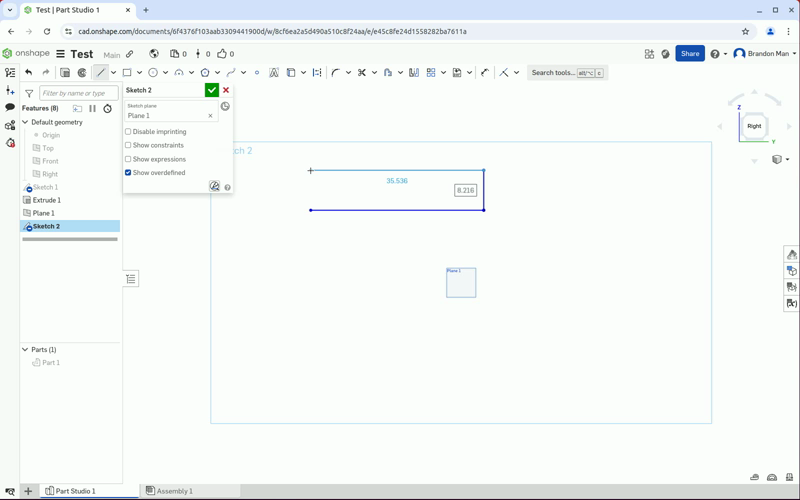
mouse_move(340, 170)
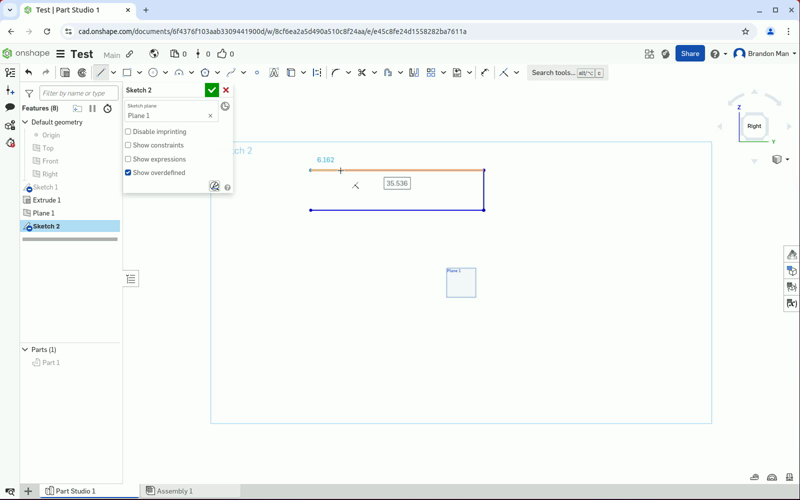
key_down(shift)
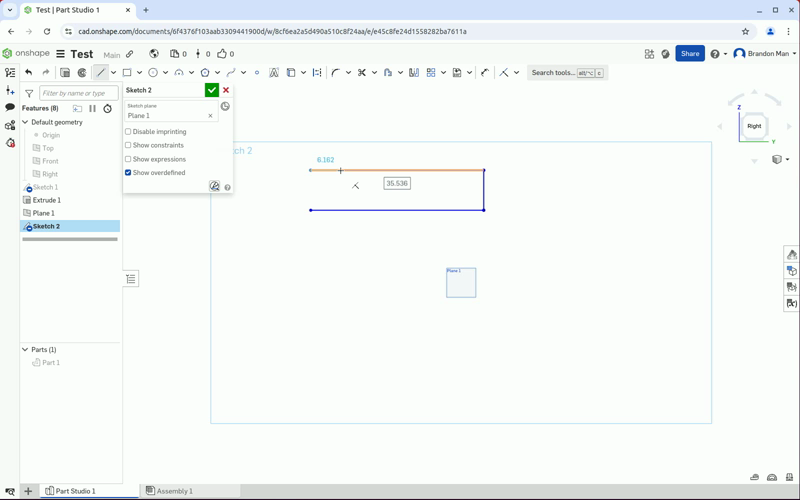
mouse_move(310, 210)
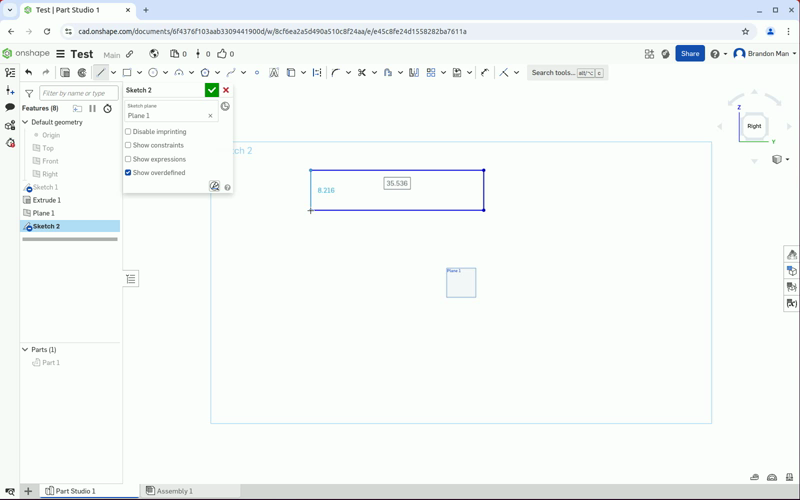
key_up(shift)
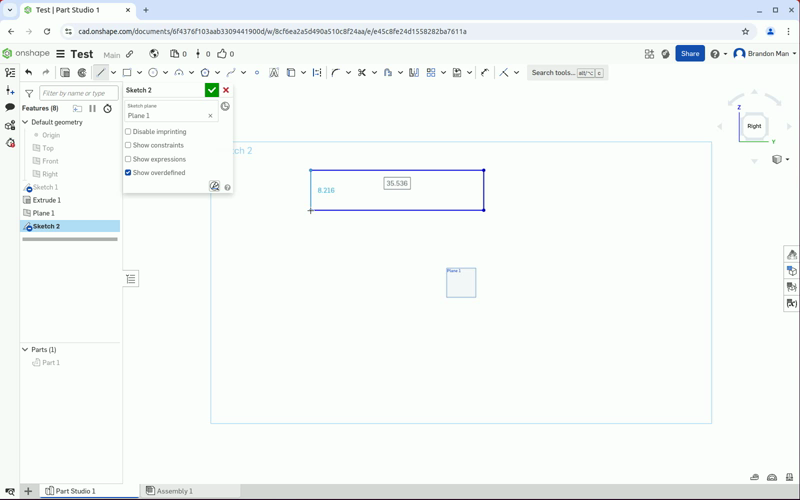
click(310, 210)
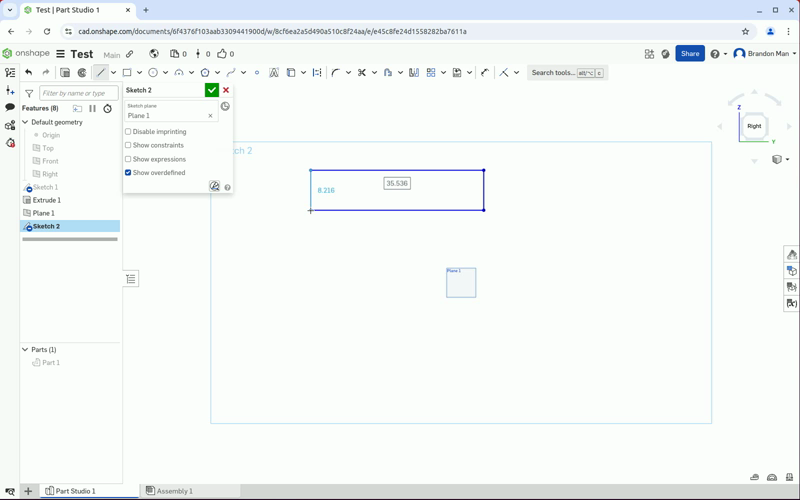
key(esc)
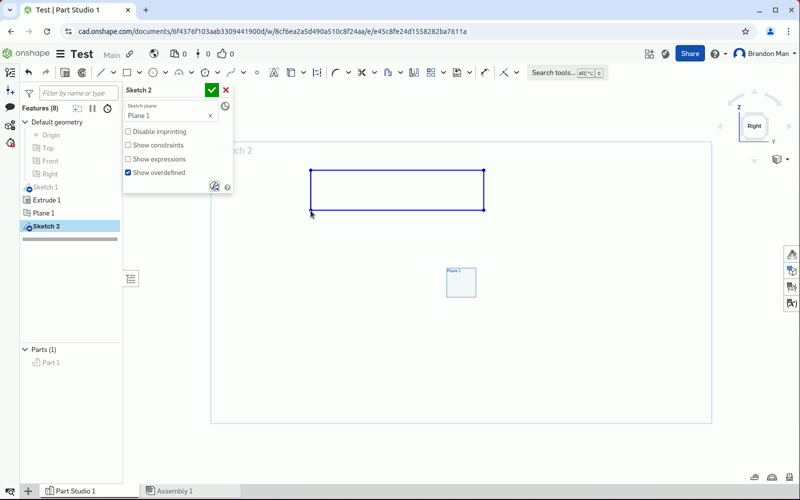
mouse_move(420, 203)
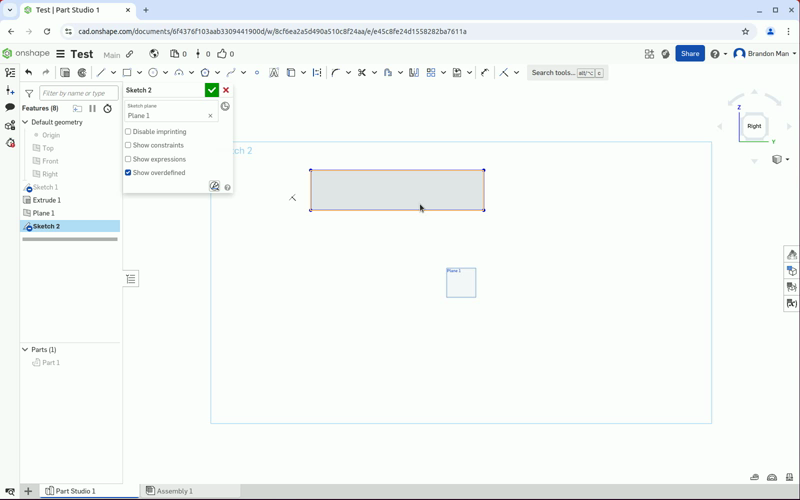
click(420, 203)
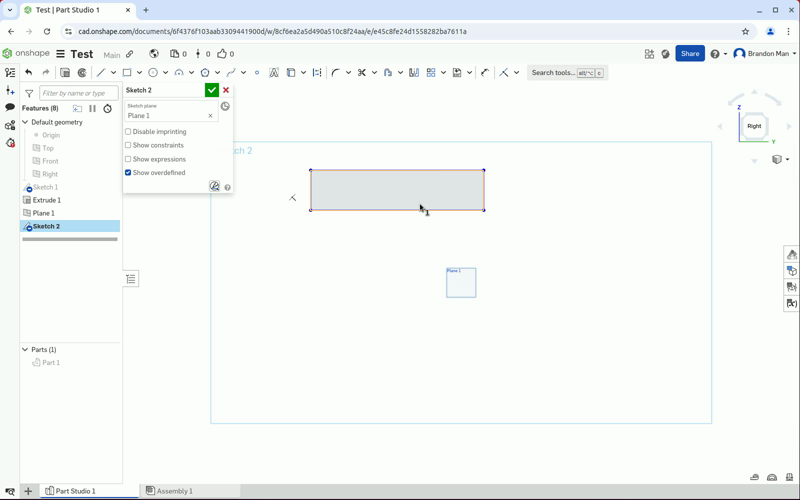
mouse_move(73, 352)
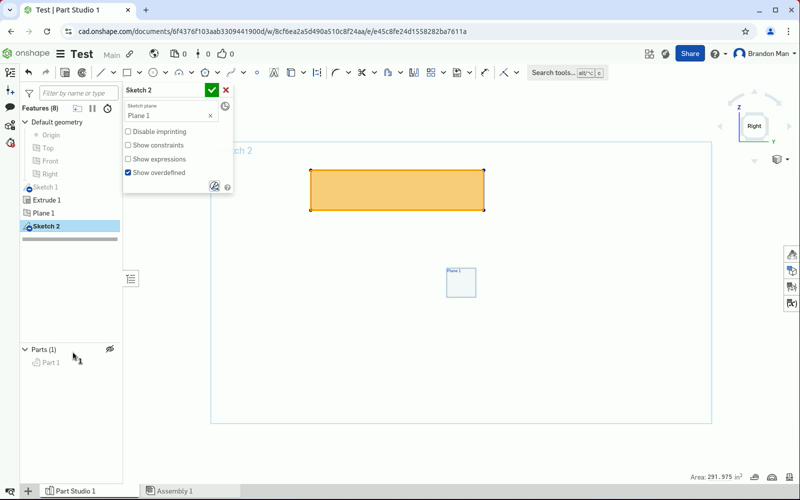
key(shift+y)
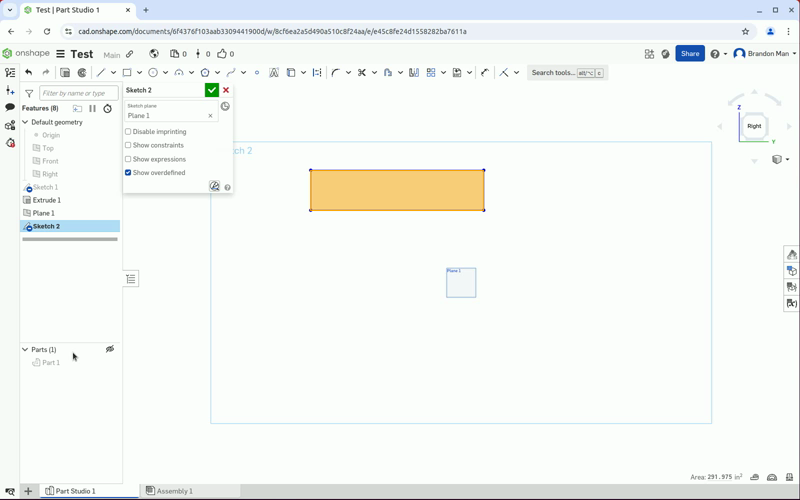
key(shift+e)
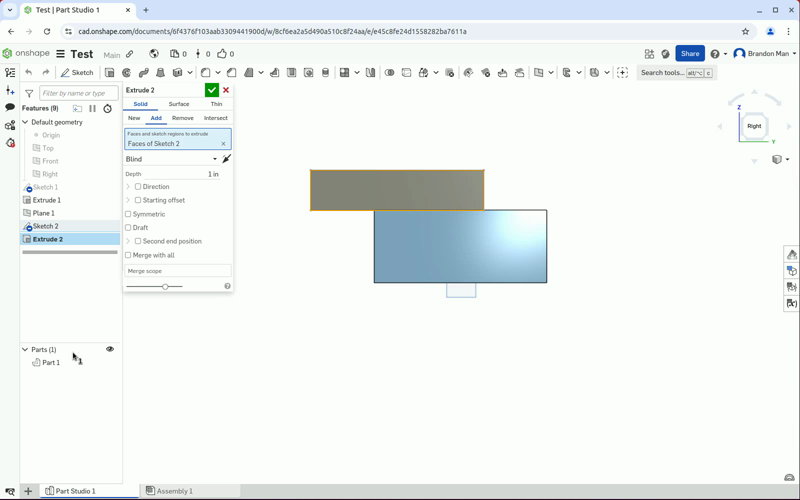
mouse_move(143, 106)
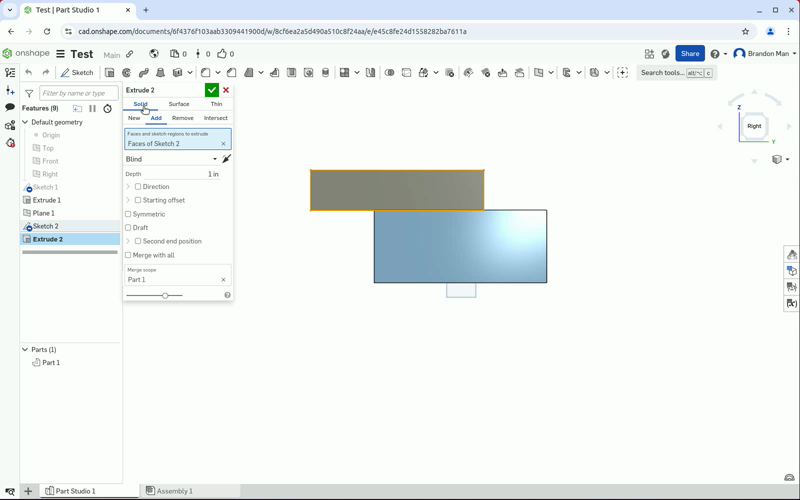
click(143, 106)
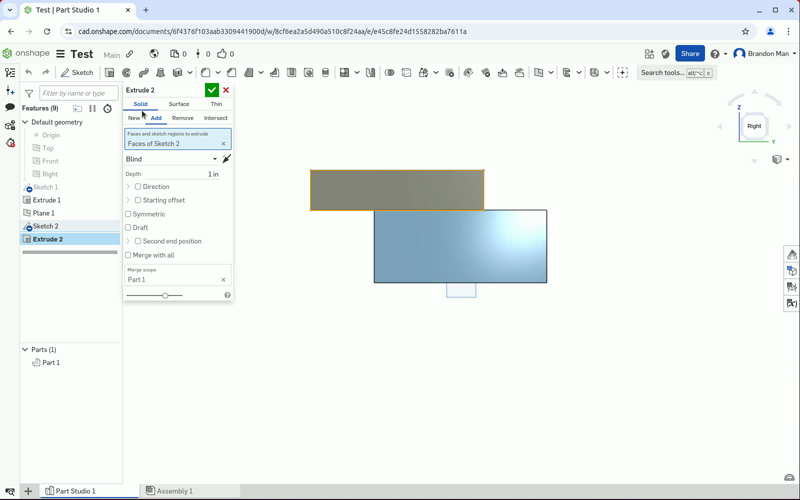
mouse_move(137, 120)
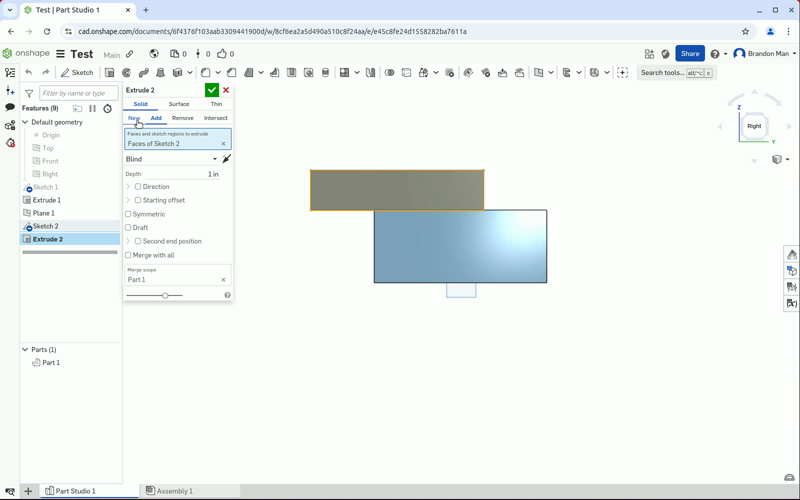
click(137, 120)
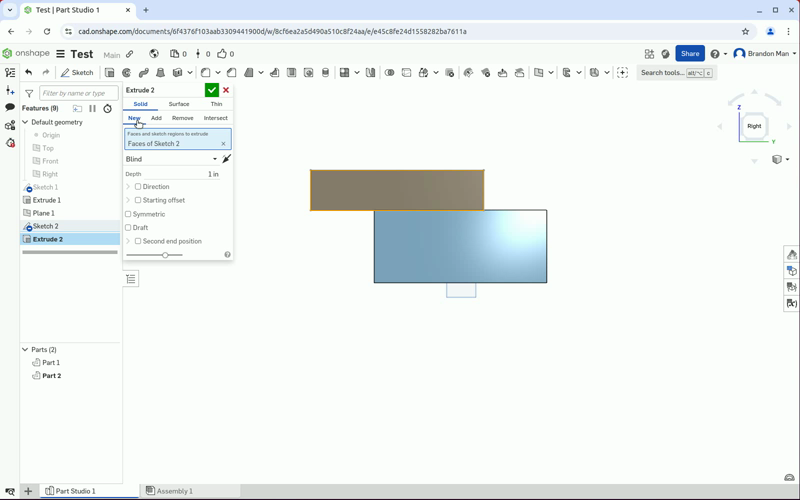
key(tab, 4)
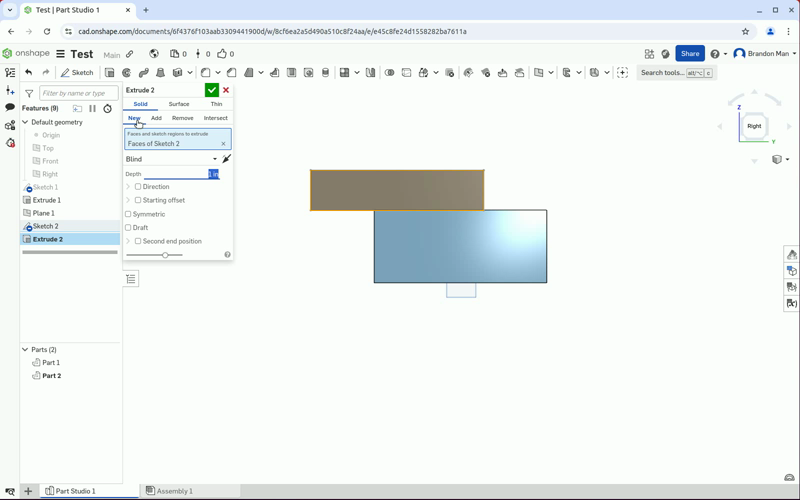
text(-15.405)
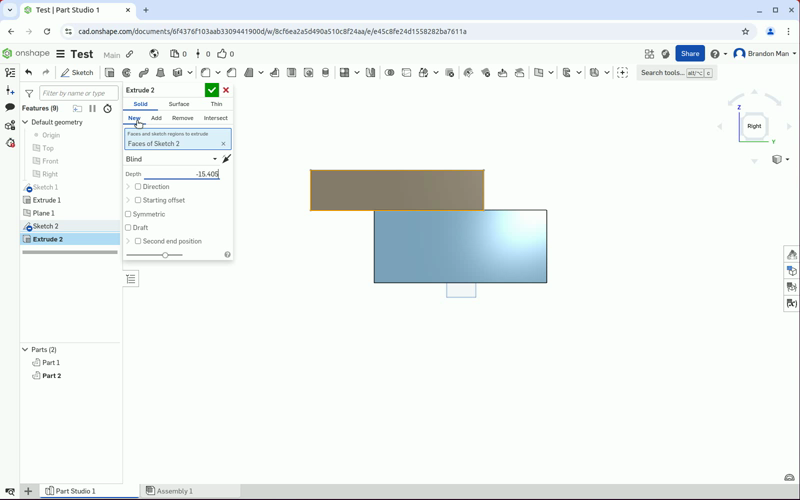
key(enter)
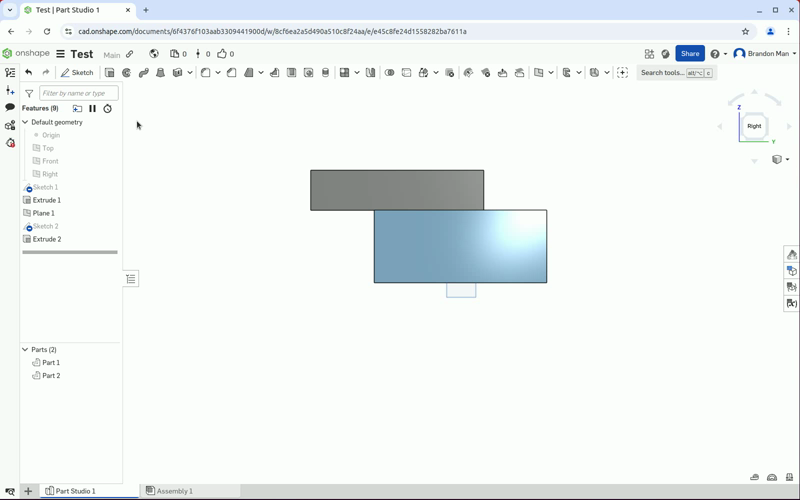
key(shift+h)
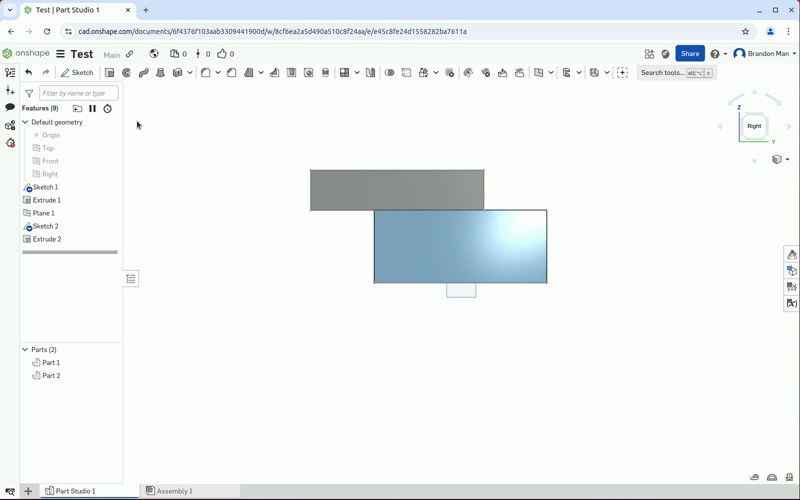
key(shift+h)
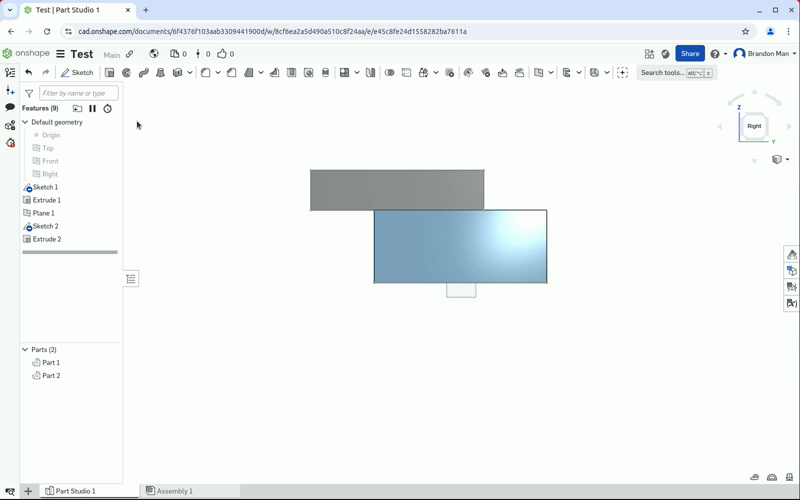
key(shift+7)
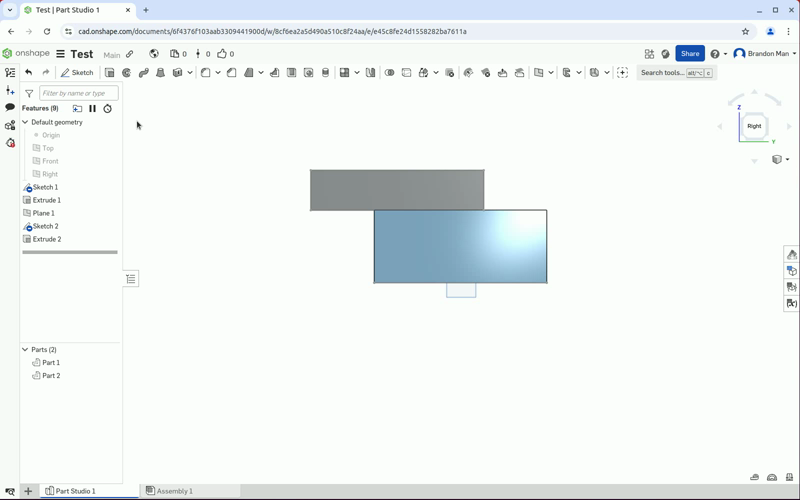
key(right, 2)
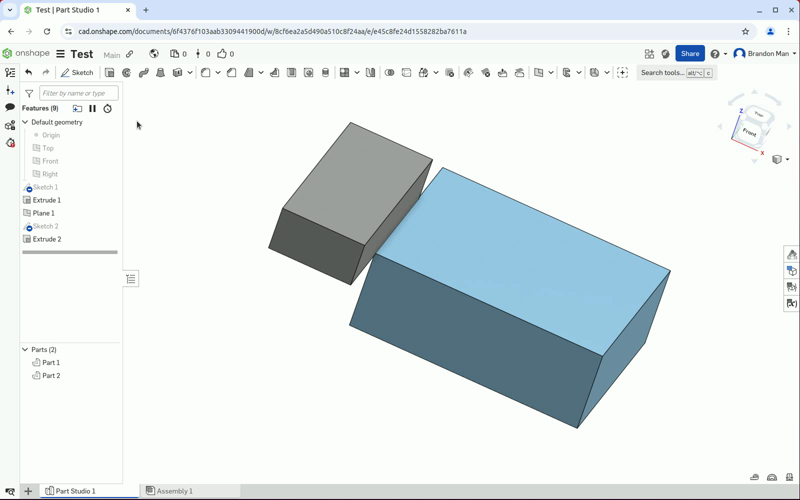
key(down, 2)
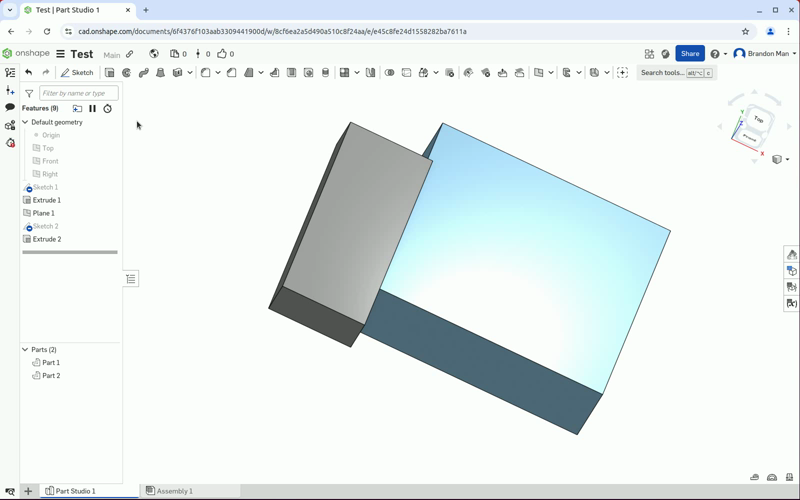
key(up, 2)
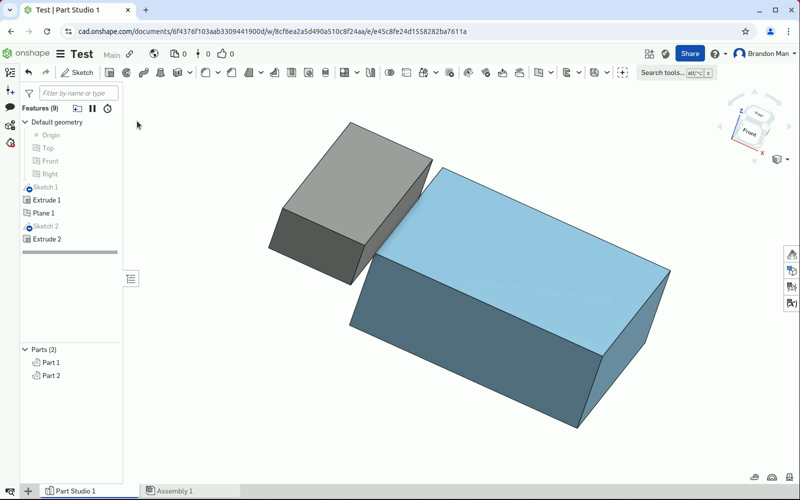
key(left, 2)
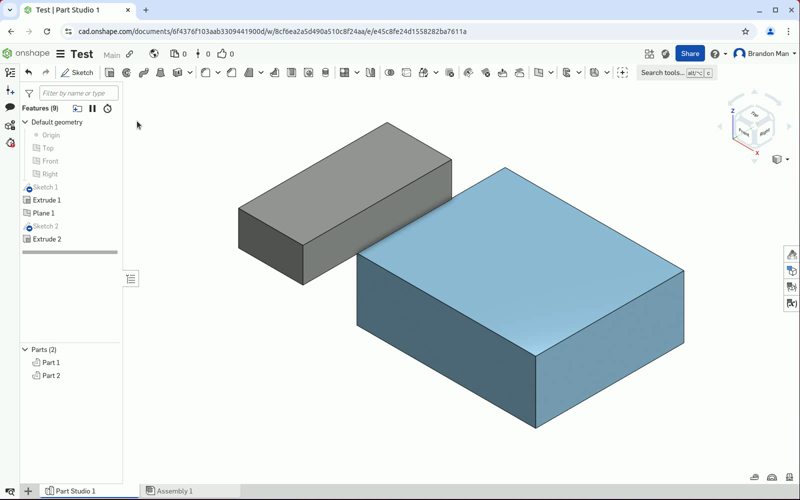
mouse_move(73, 189)
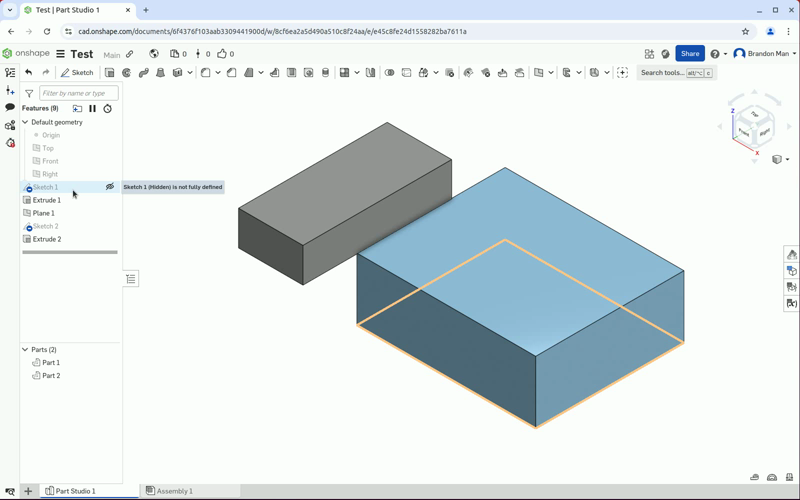
click(73, 189)